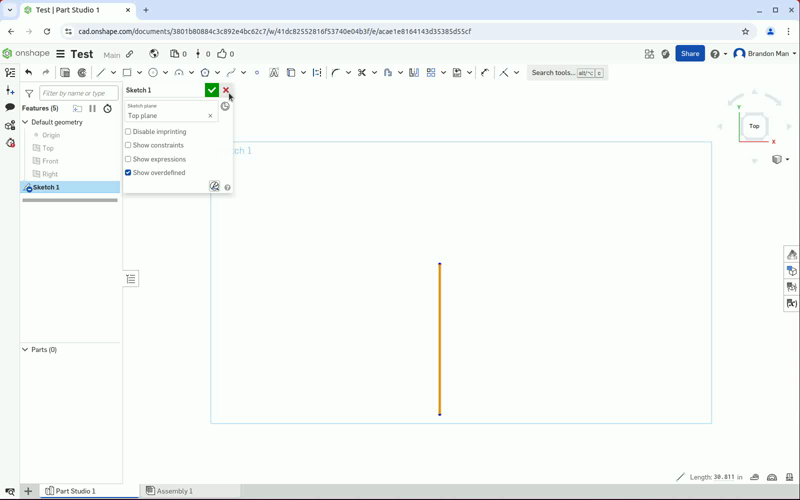
key(shift+h)
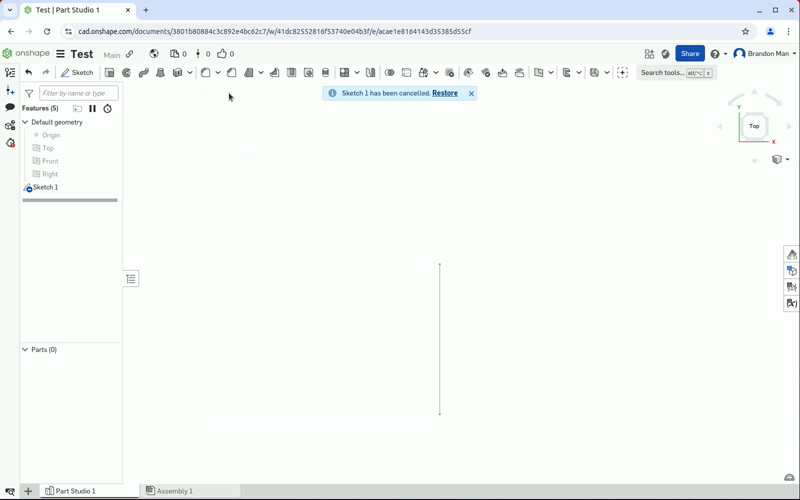
key(shift+s)
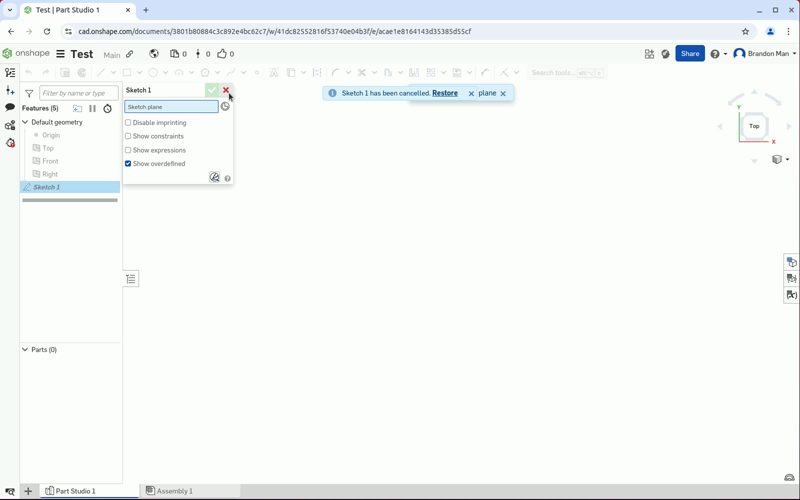
mouse_move(73, 150)
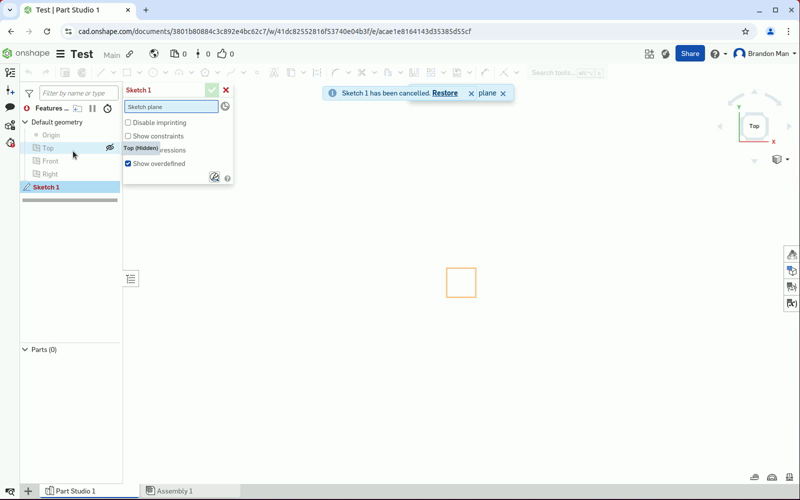
click(73, 150)
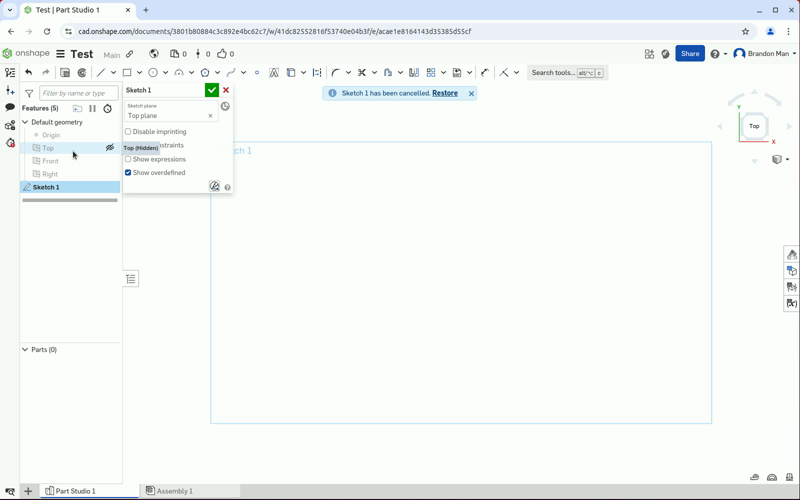
mouse_move(73, 352)
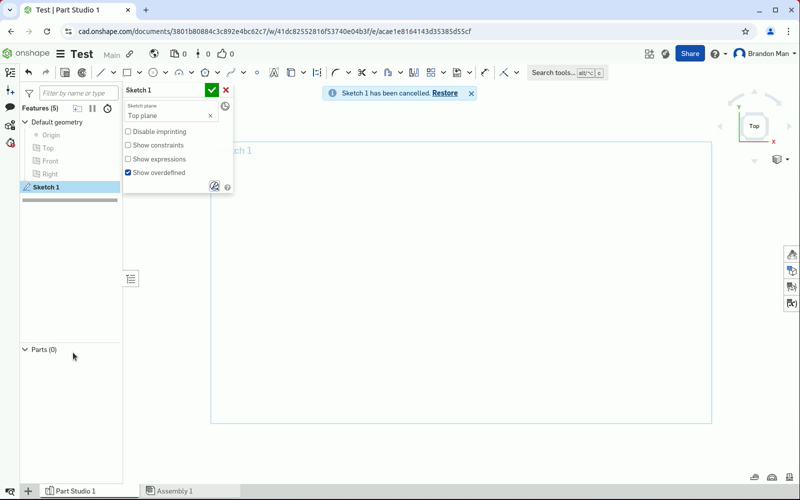
key(y)
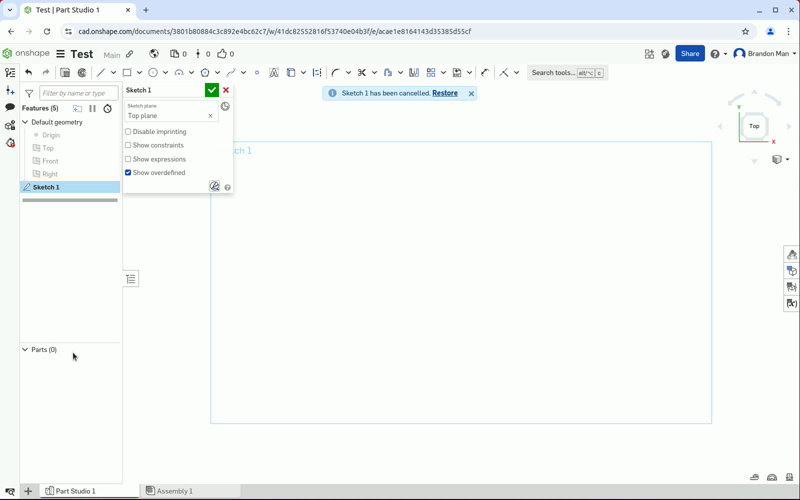
key(l)
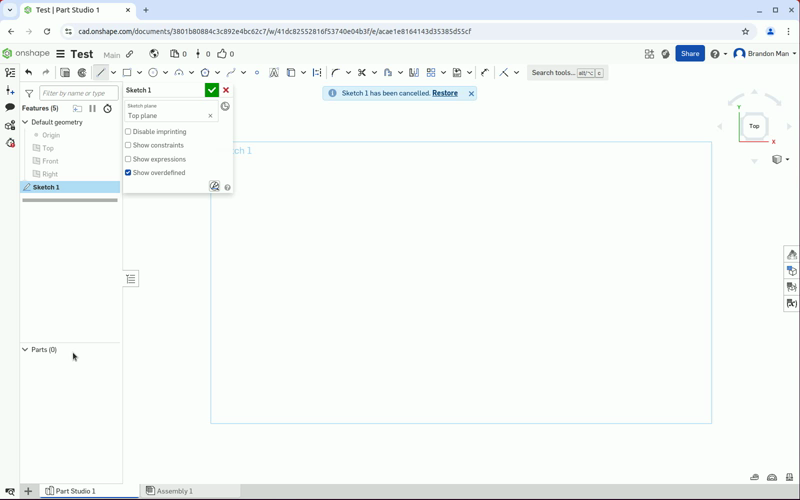
key_down(shift)
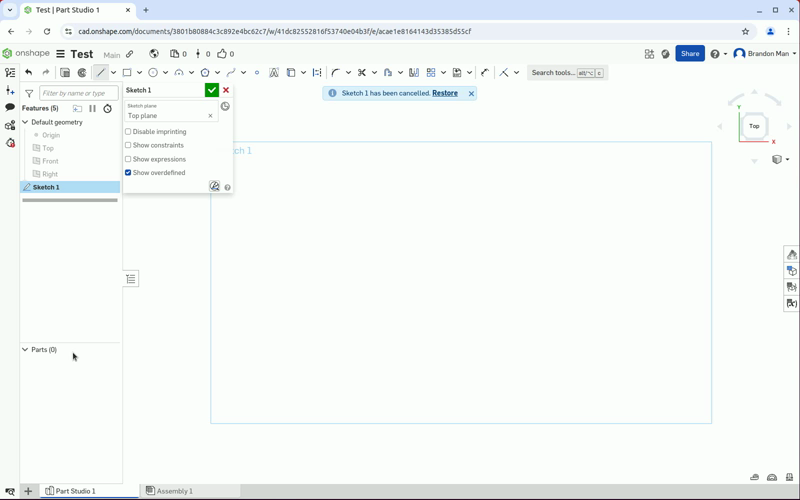
mouse_move(378, 395)
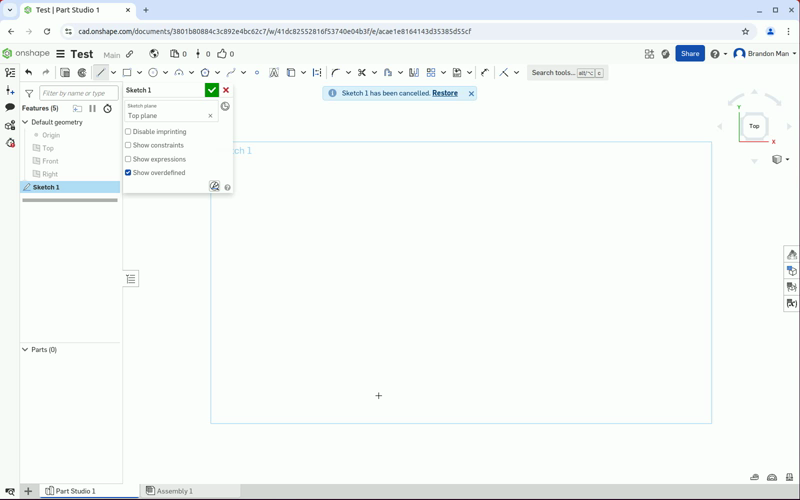
click(378, 395)
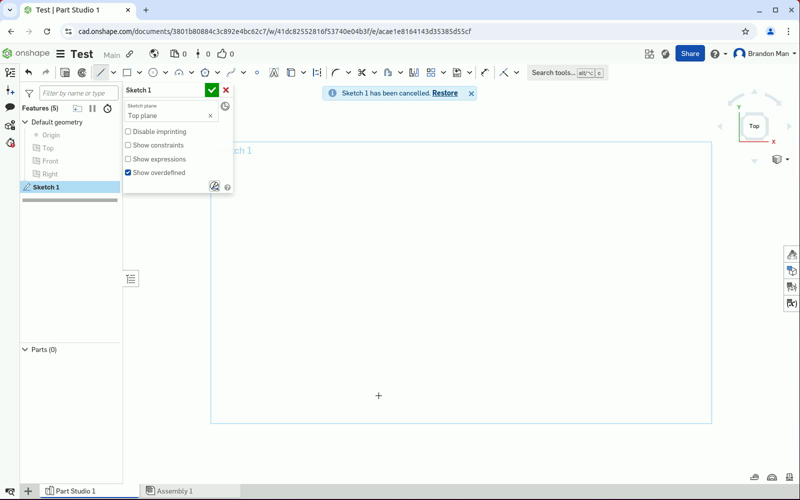
key_up(shift)
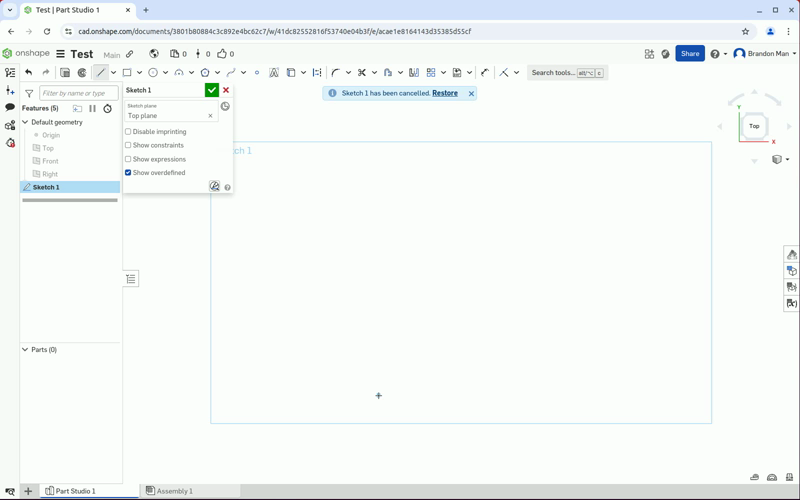
key_down(shift)
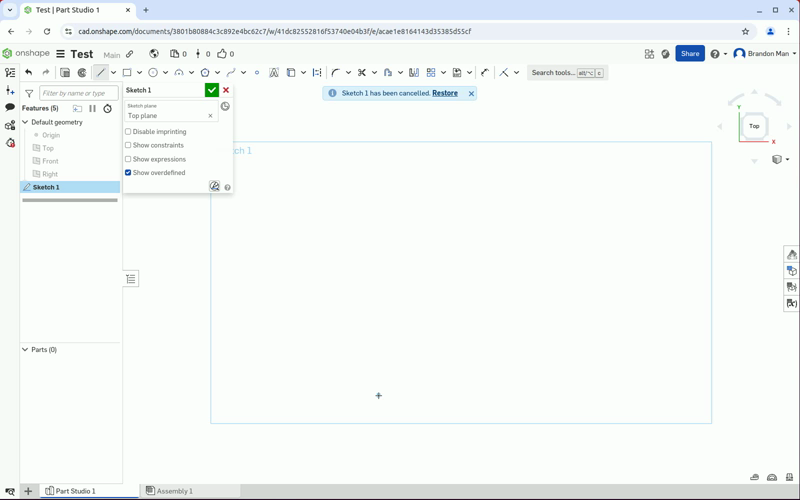
mouse_move(543, 395)
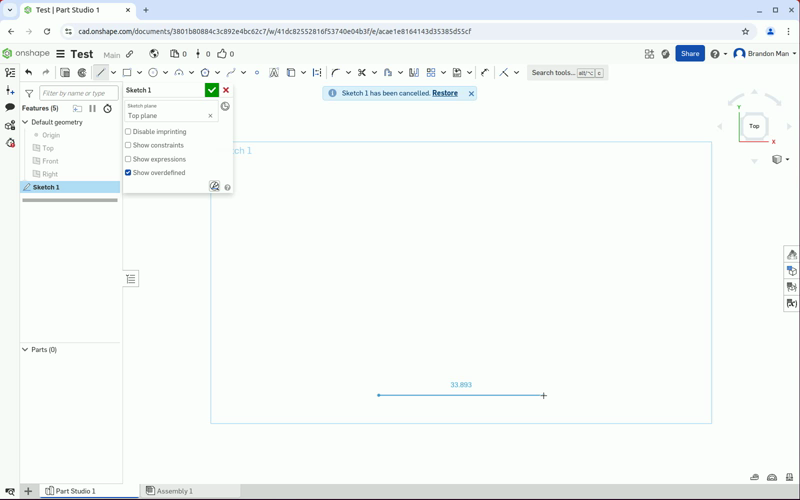
click(543, 395)
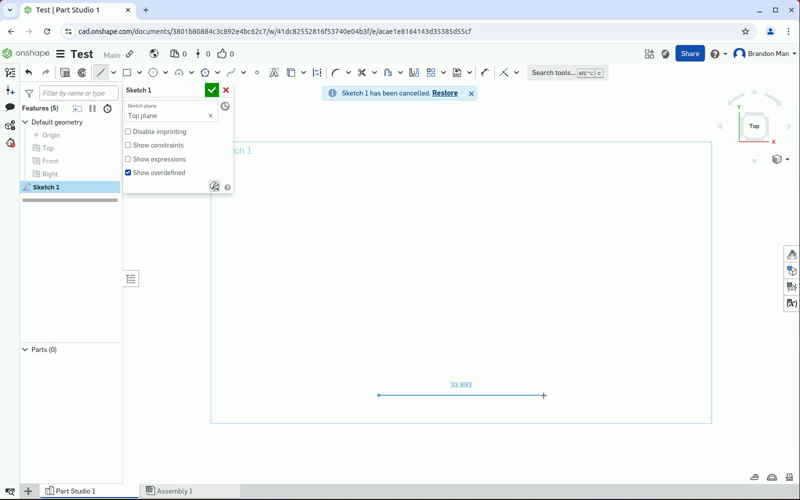
key_up(shift)
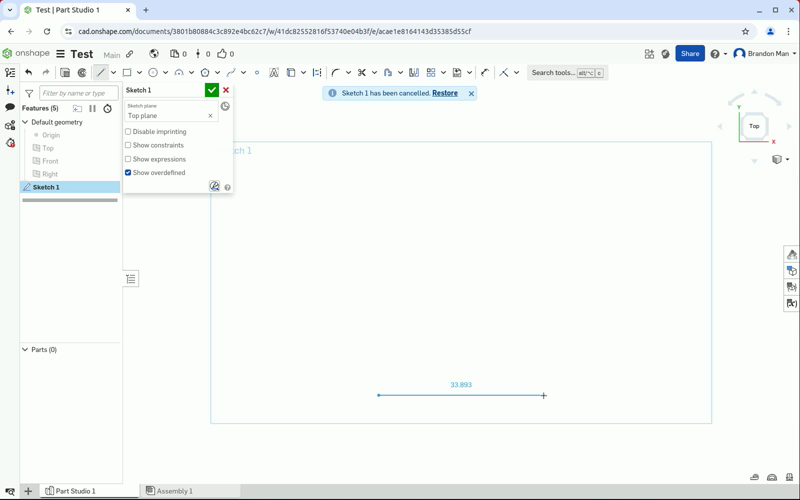
key_down(shift)
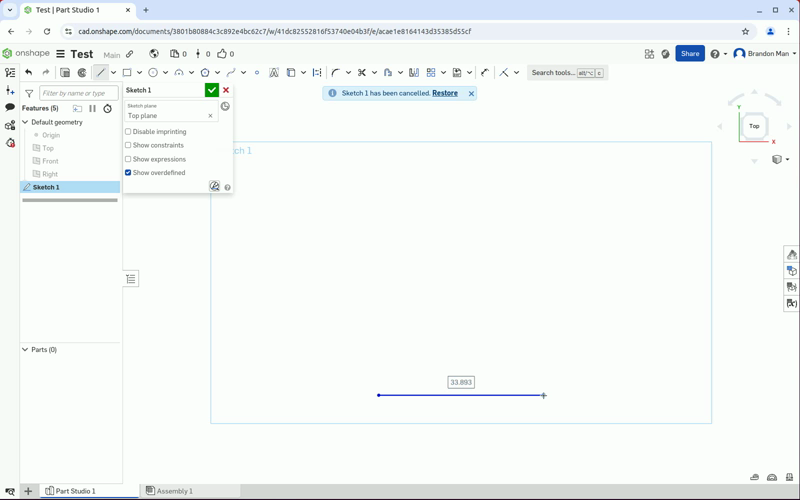
mouse_move(543, 171)
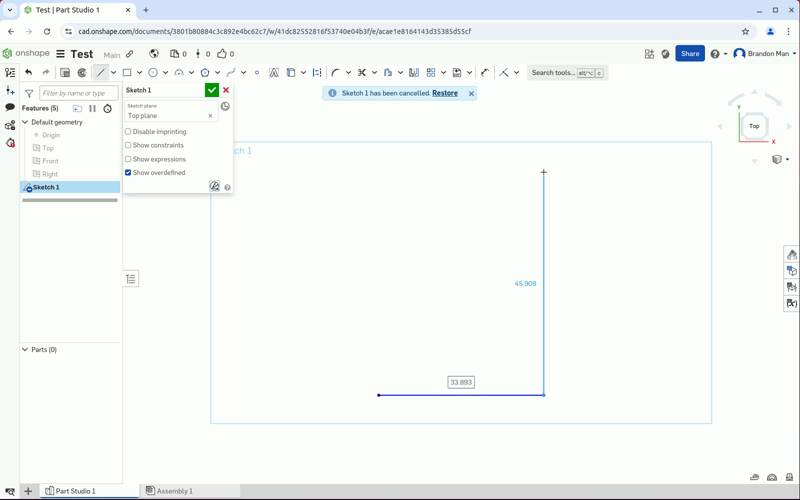
click(543, 171)
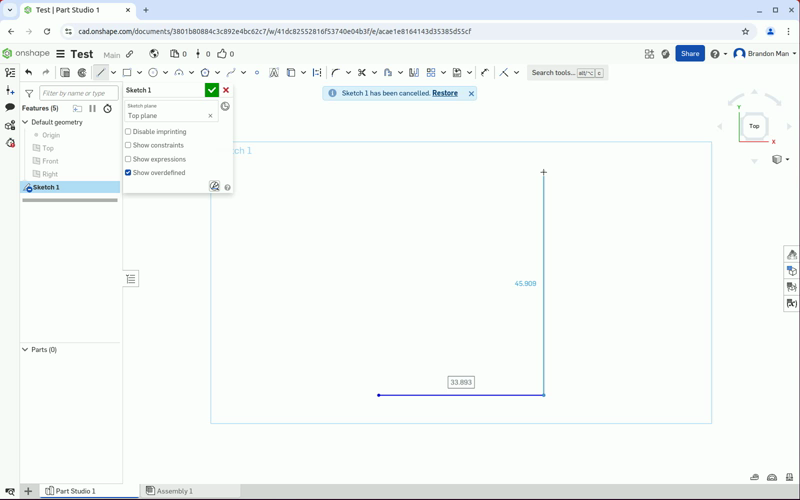
key_up(shift)
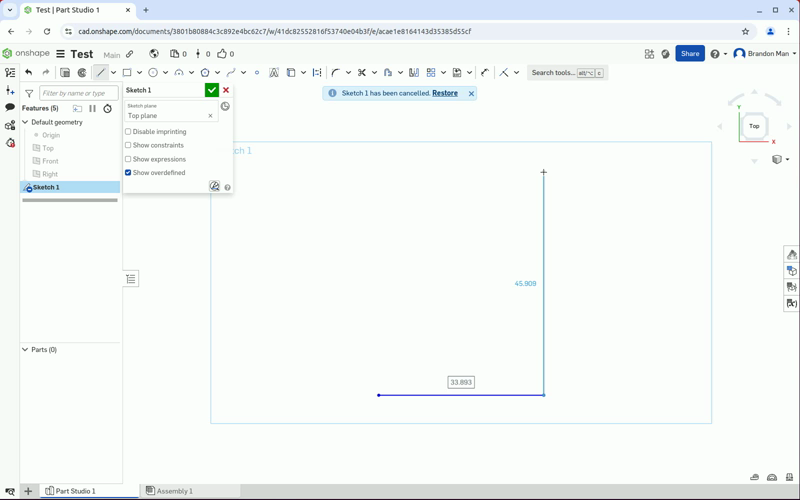
key_down(shift)
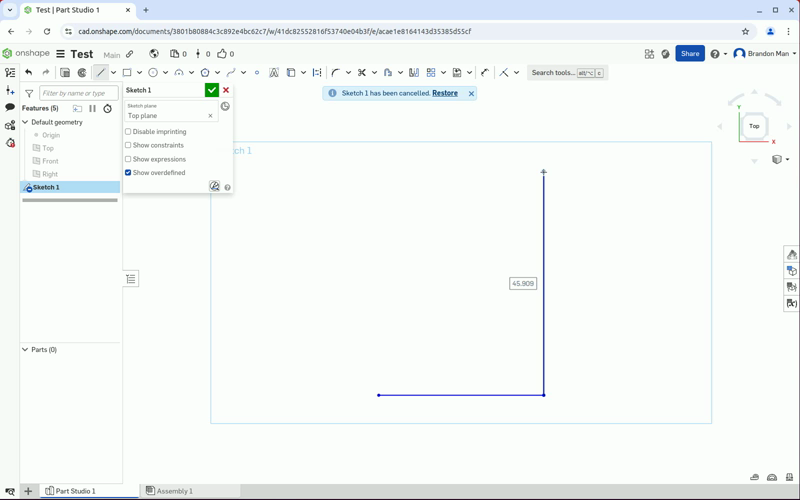
mouse_move(378, 171)
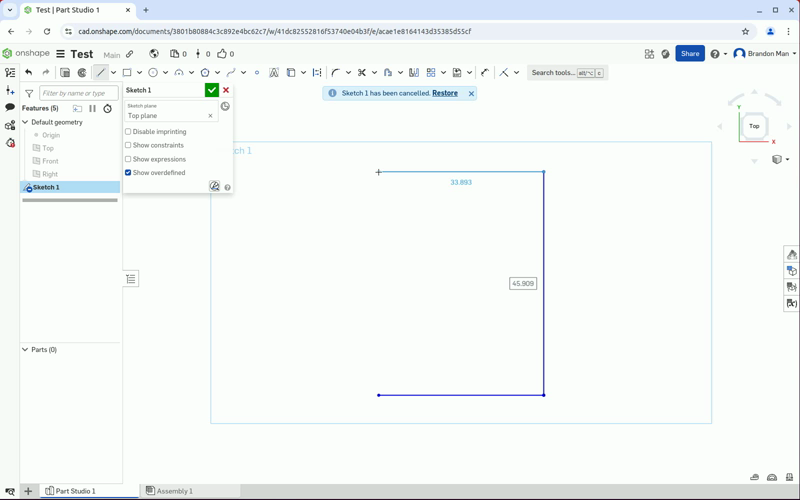
click(378, 171)
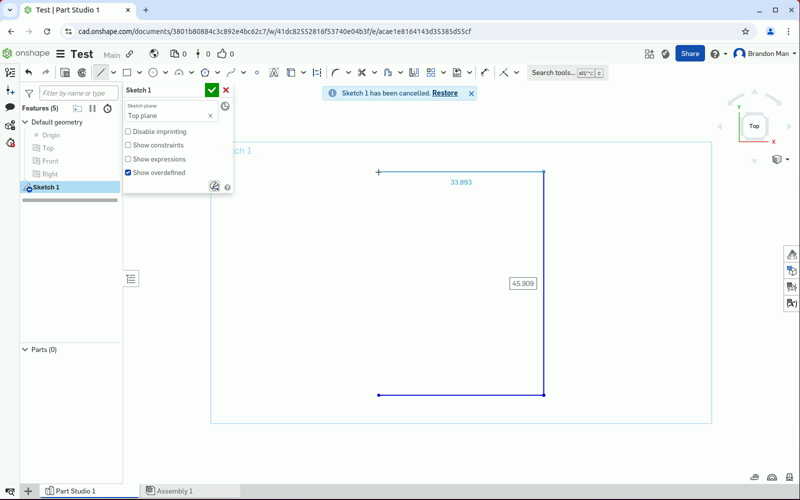
key_up(shift)
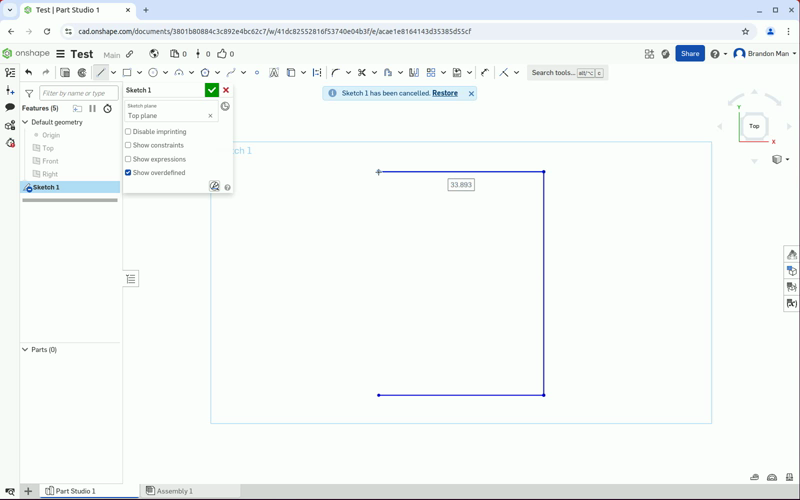
key_down(shift)
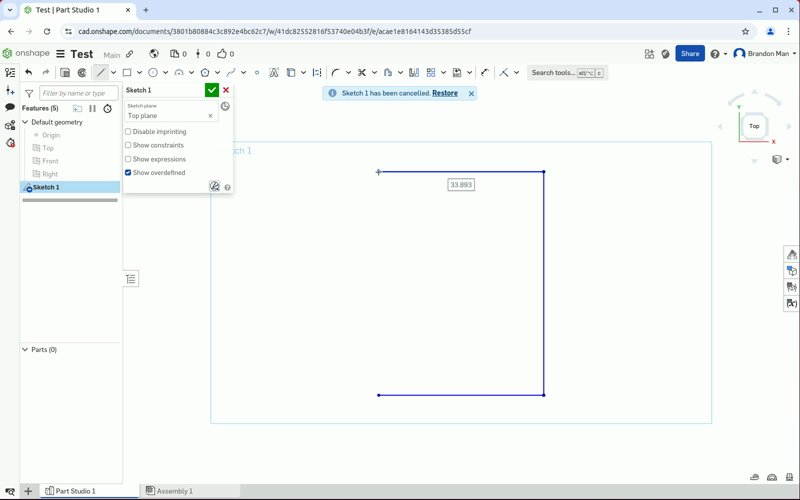
mouse_move(378, 395)
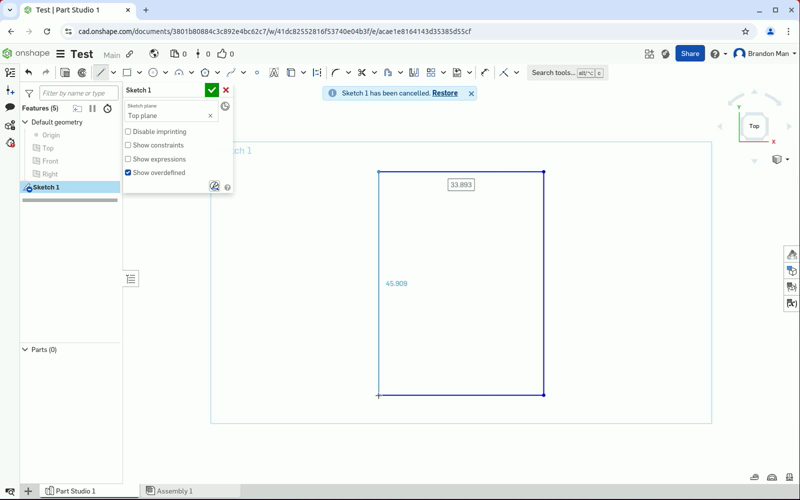
key_up(shift)
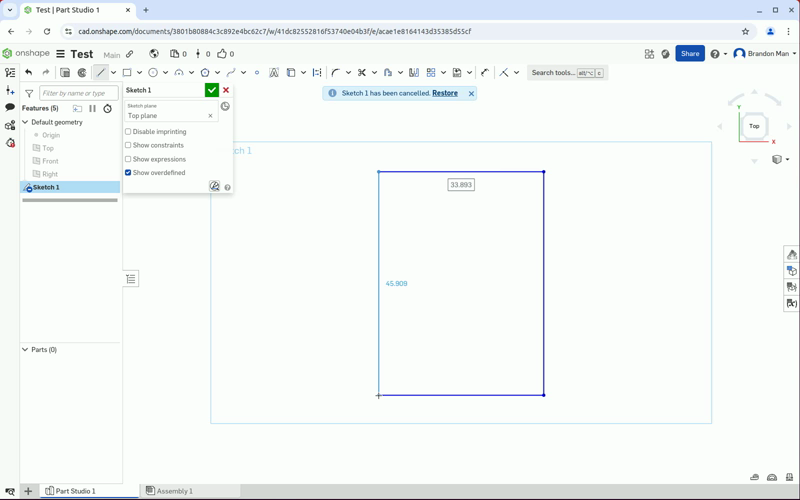
click(378, 395)
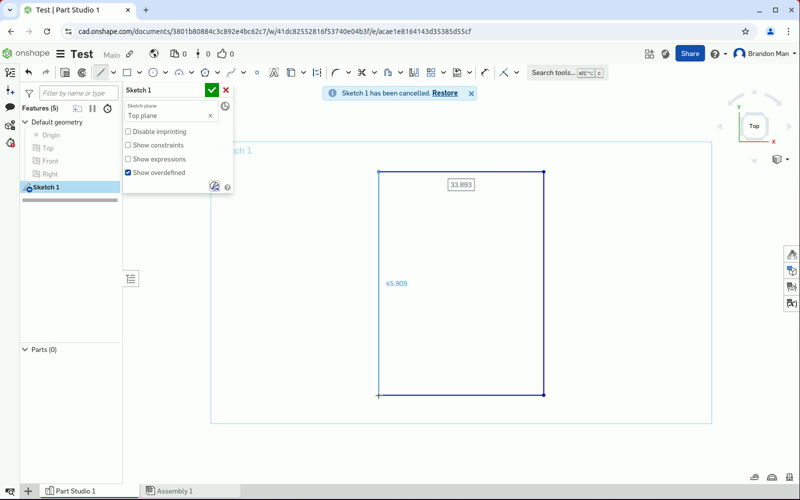
key(esc)
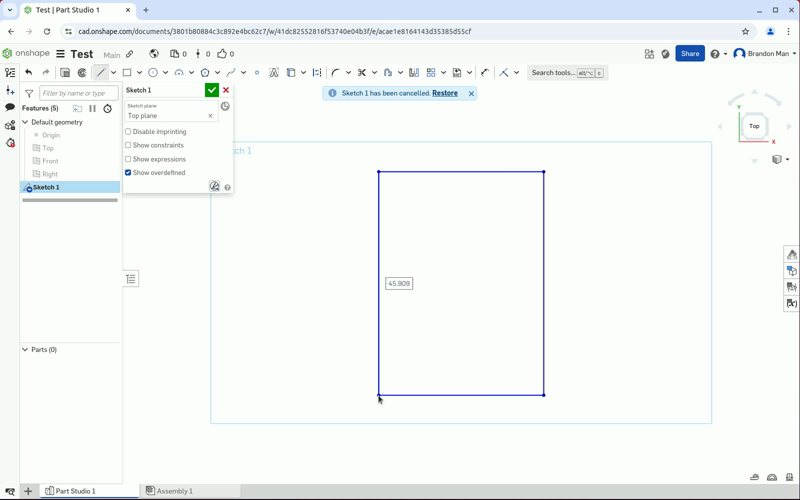
mouse_move(466, 262)
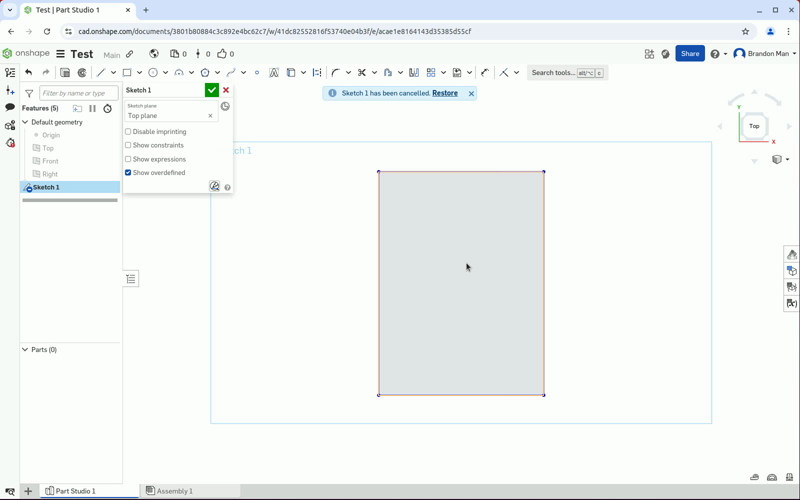
click(466, 262)
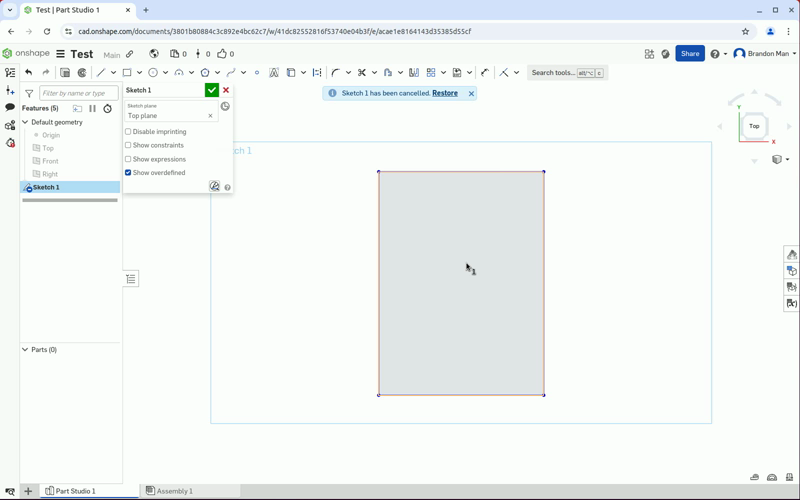
mouse_move(73, 352)
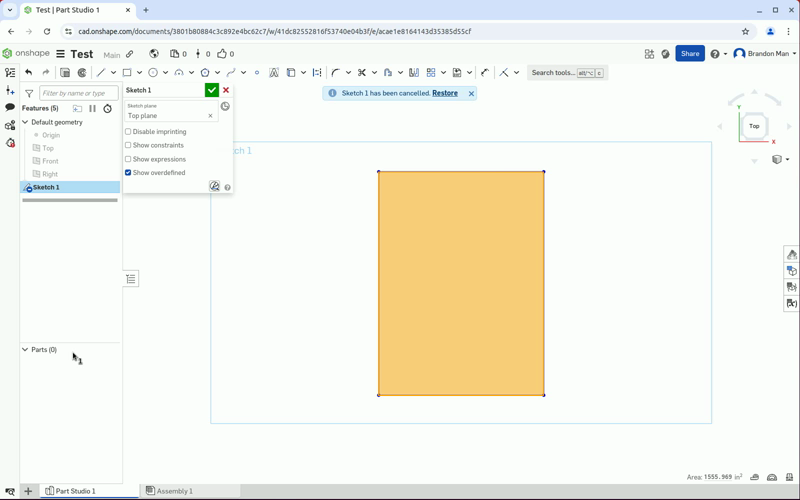
key(shift+y)
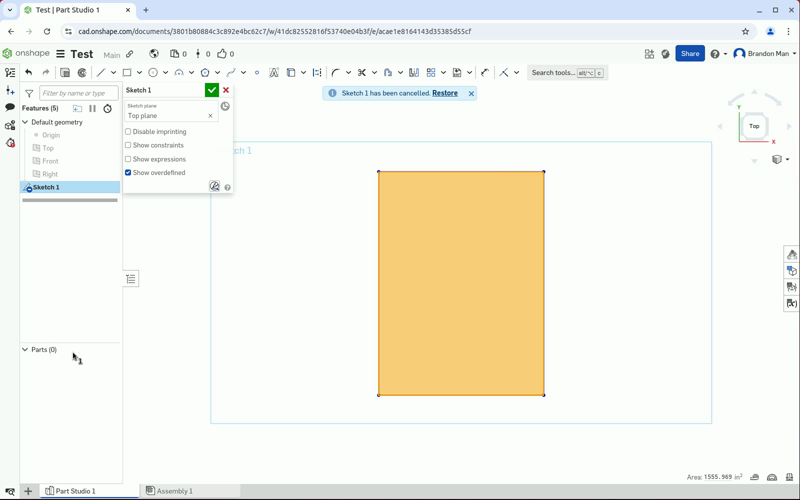
key(shift+e)
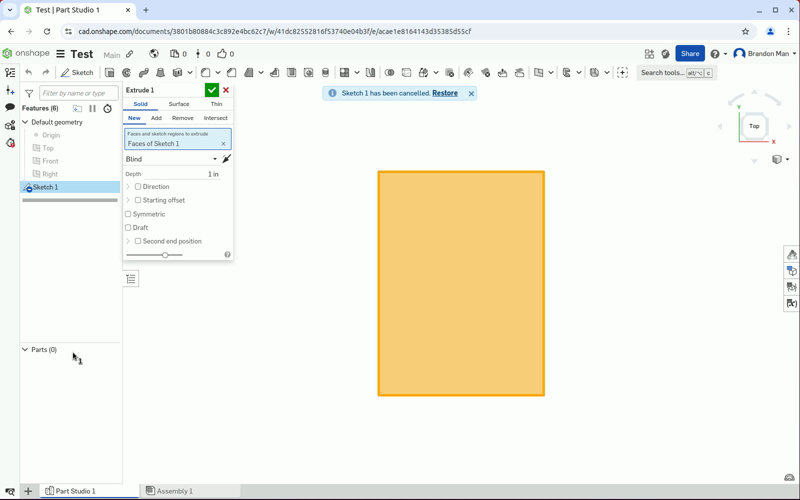
mouse_move(143, 106)
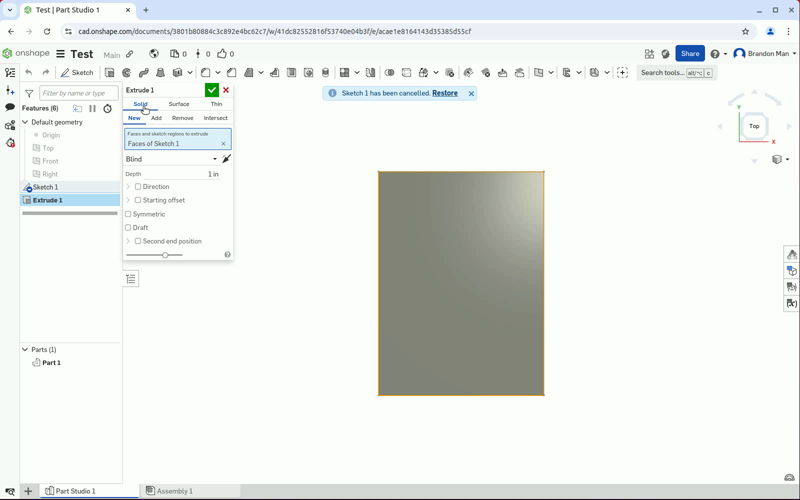
click(143, 106)
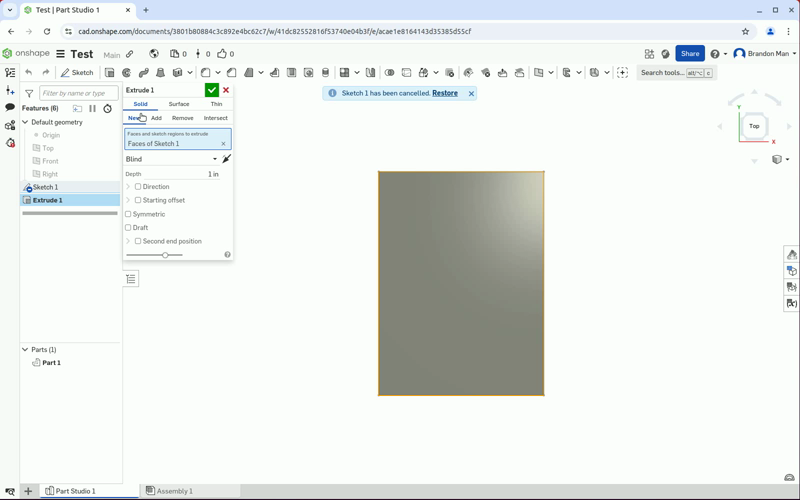
mouse_move(137, 120)
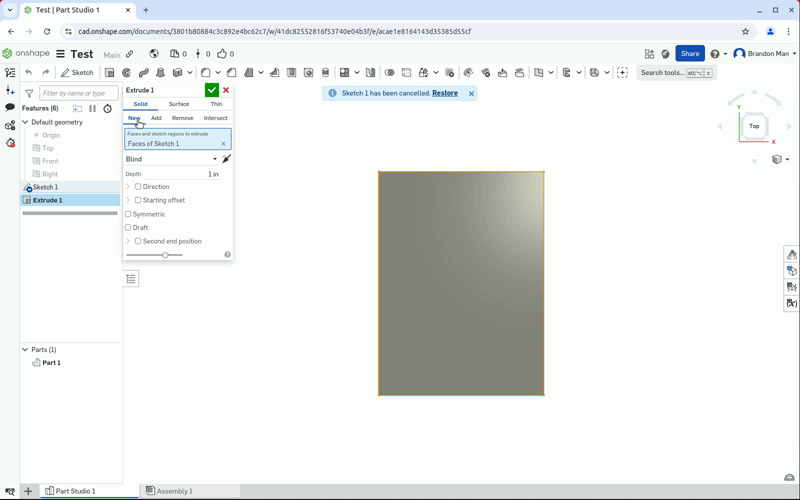
click(137, 120)
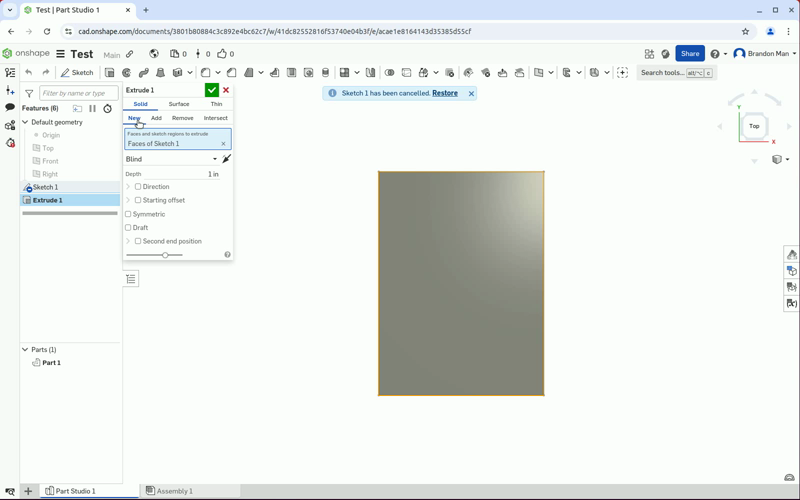
key(tab, 4)
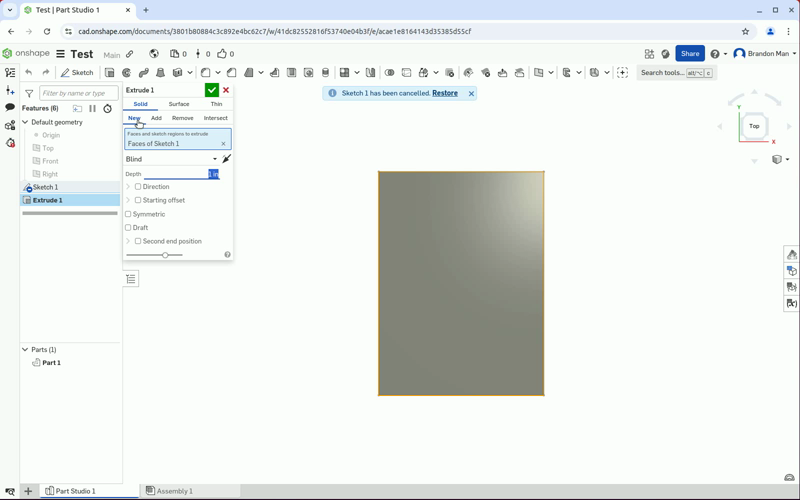
text(1.926)
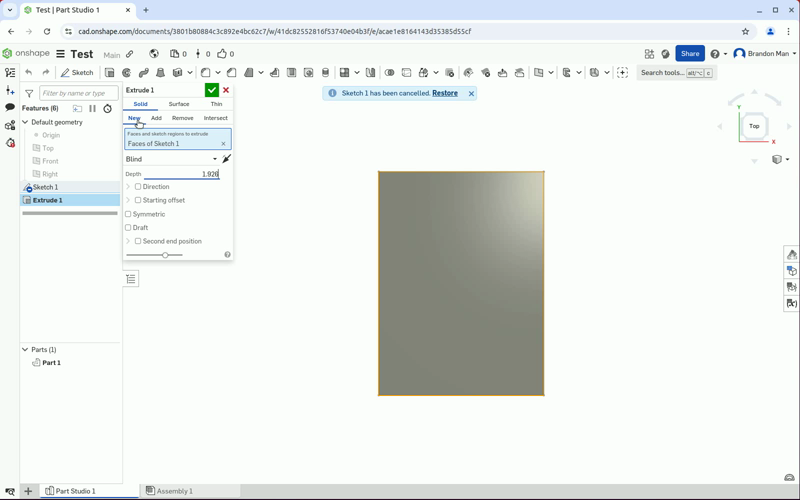
key(enter)
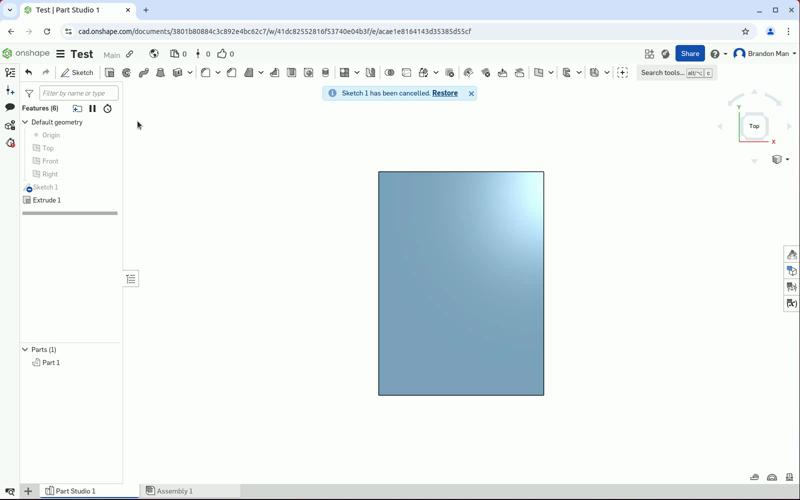
key(shift+h)
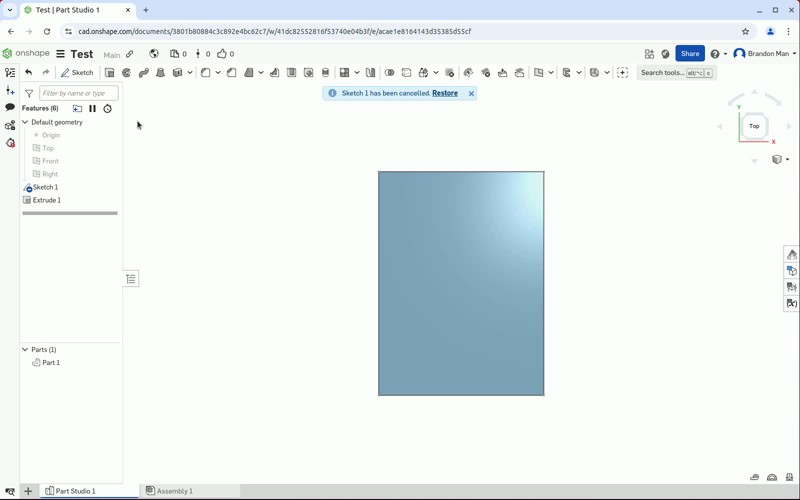
key(shift+h)
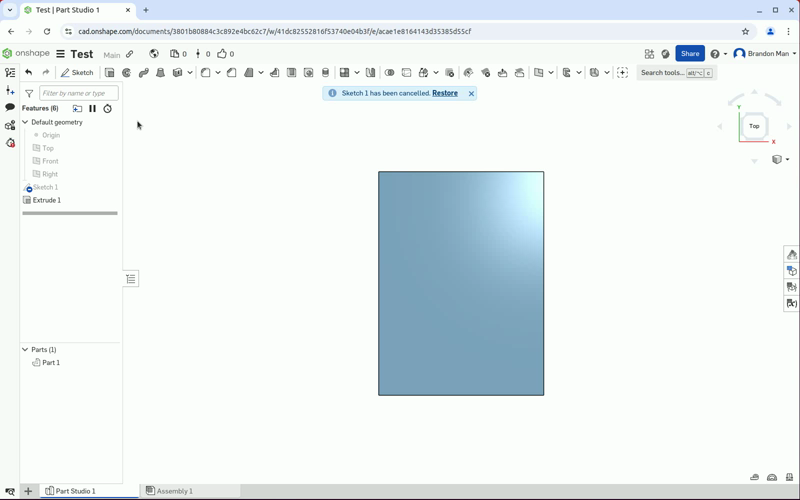
mouse_move(73, 189)
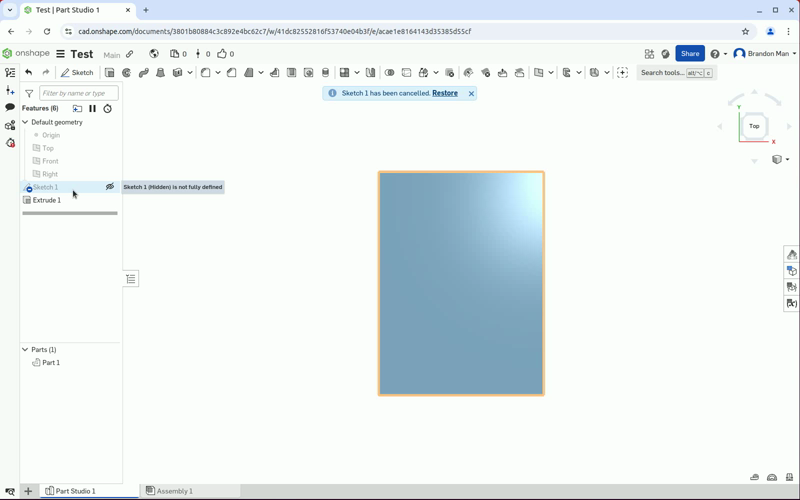
click(73, 189)
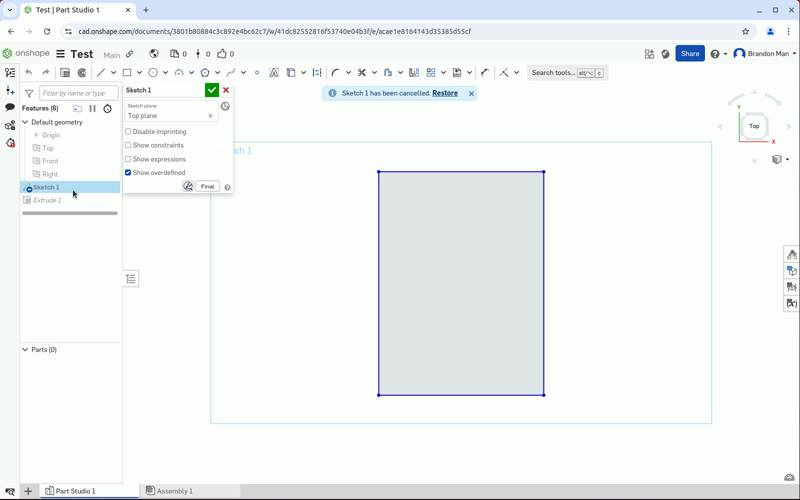
mouse_move(229, 92)
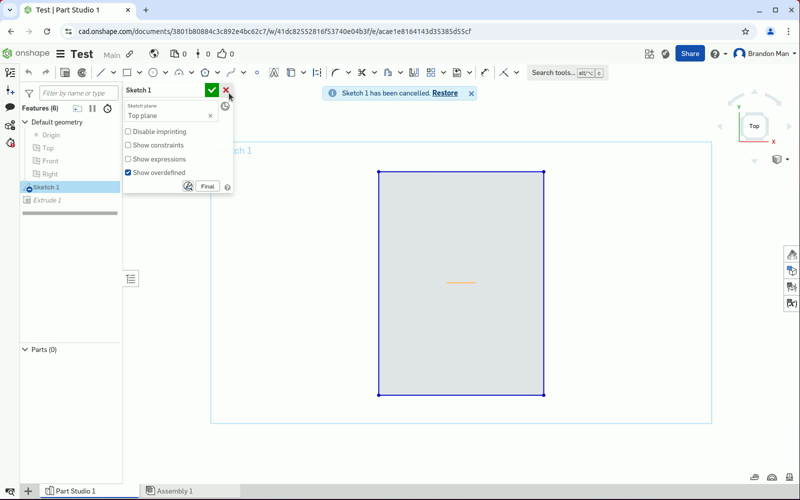
click(229, 92)
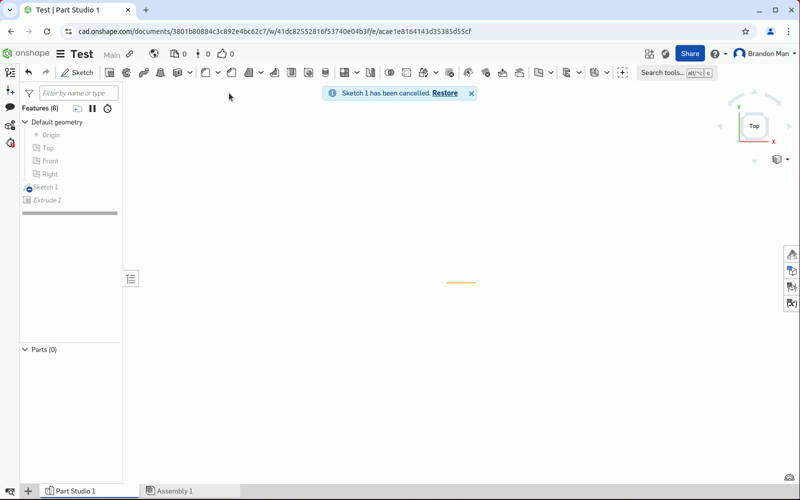
mouse_move(73, 352)
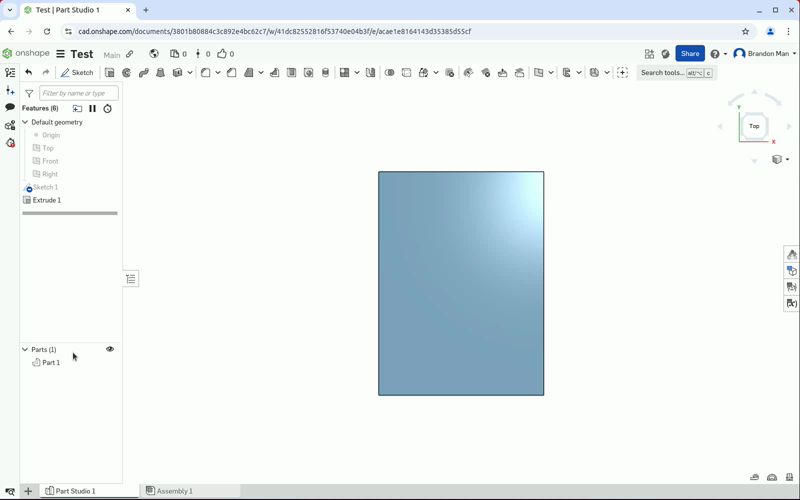
key(y)
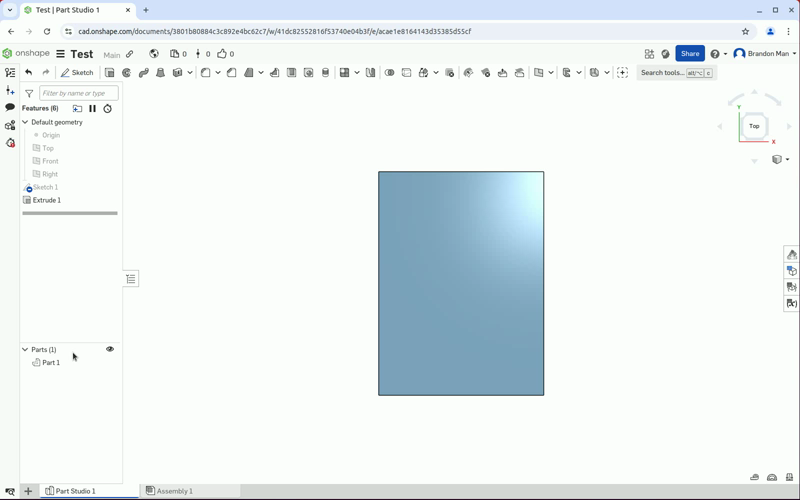
key(shift+p)
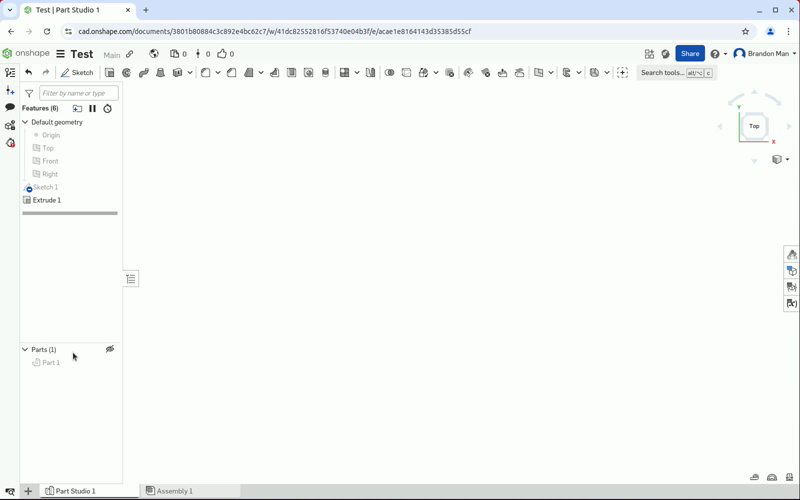
key(space)
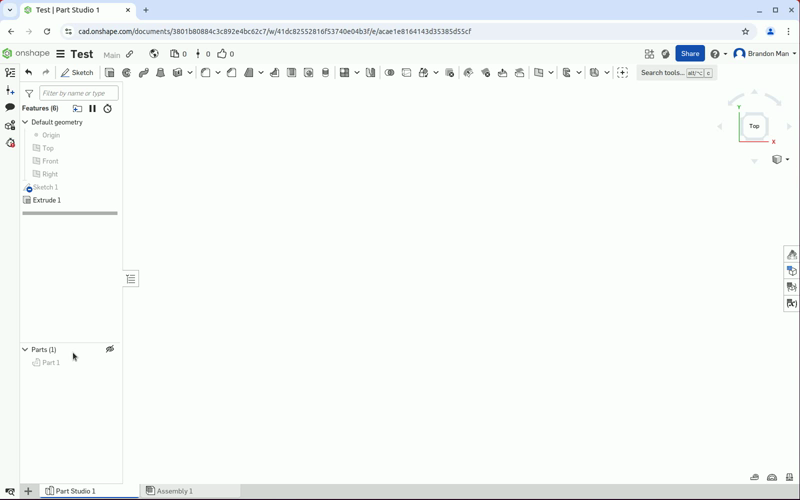
key_down(shift)
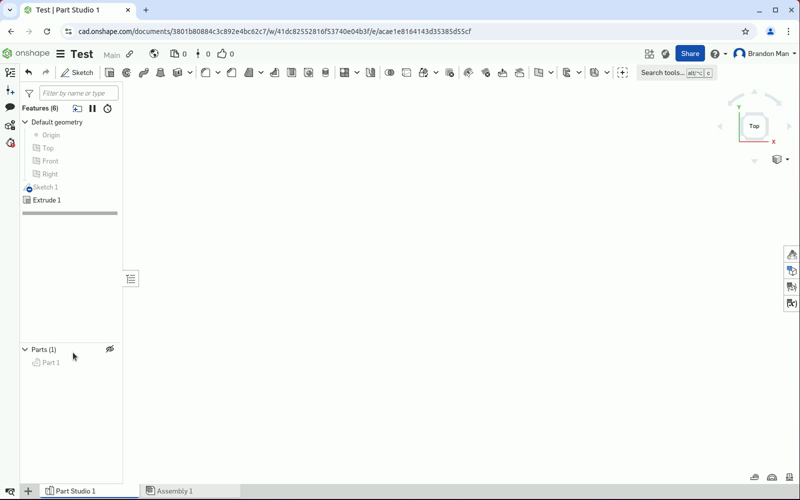
key(up)
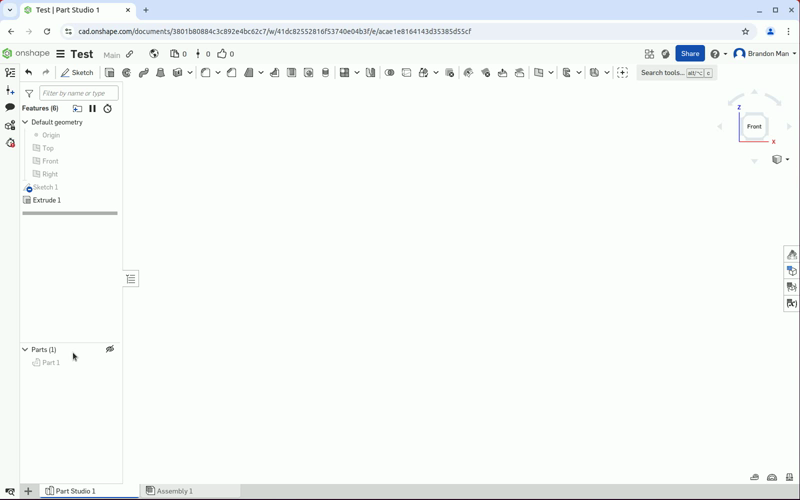
key_up(shift)
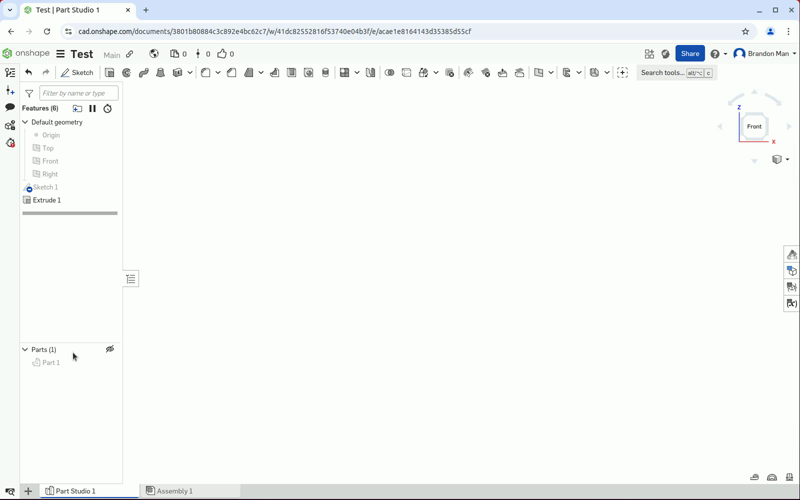
mouse_move(73, 352)
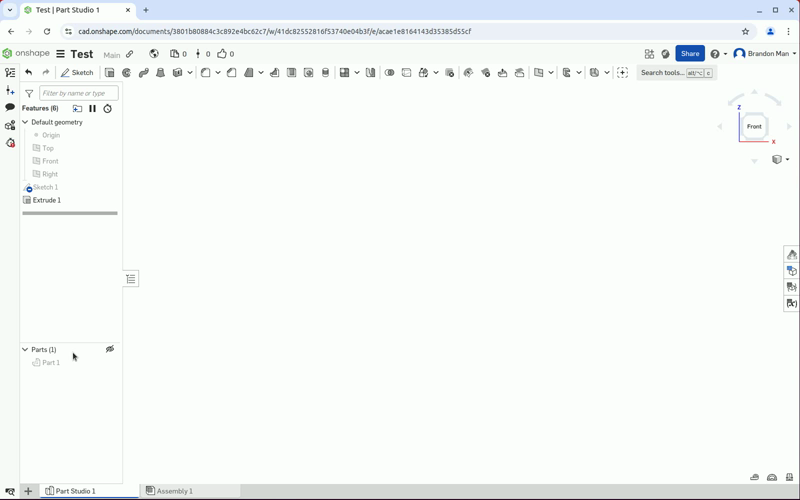
key(shift+y)
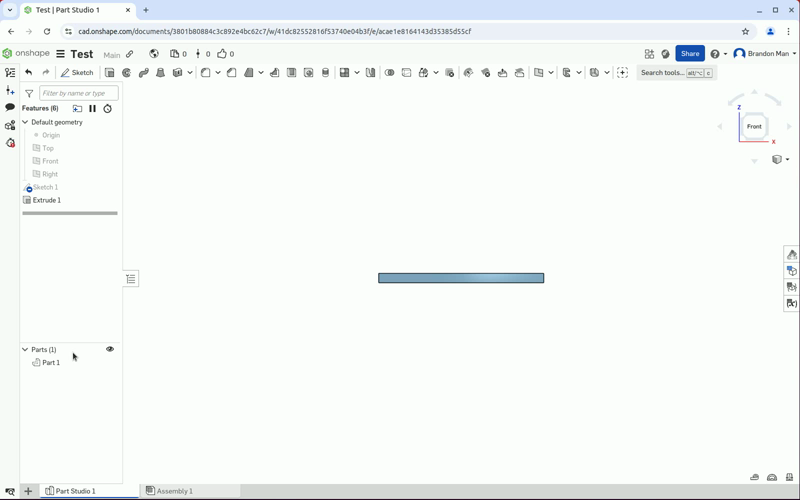
mouse_move(541, 75)
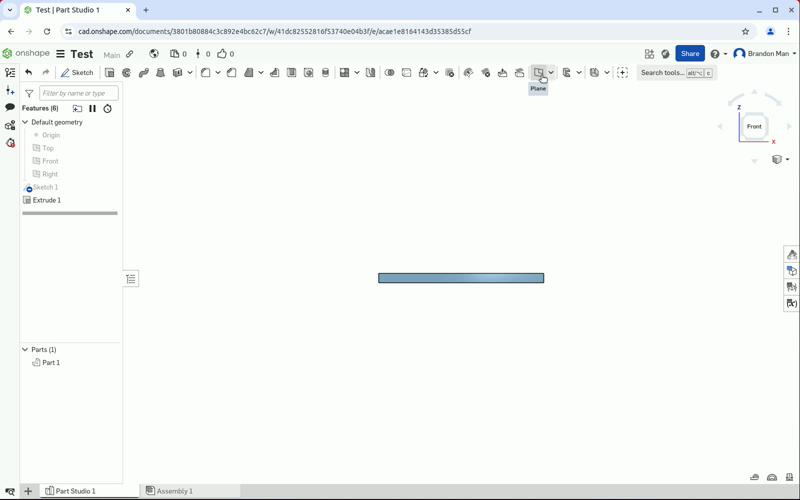
click(541, 75)
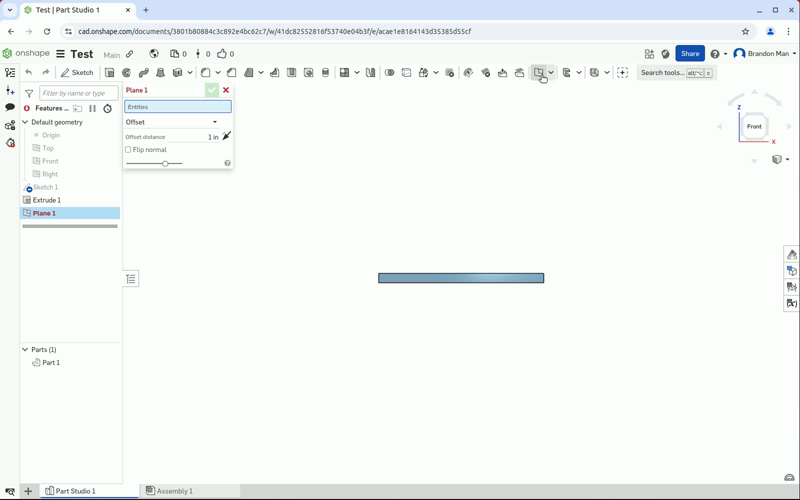
mouse_move(73, 163)
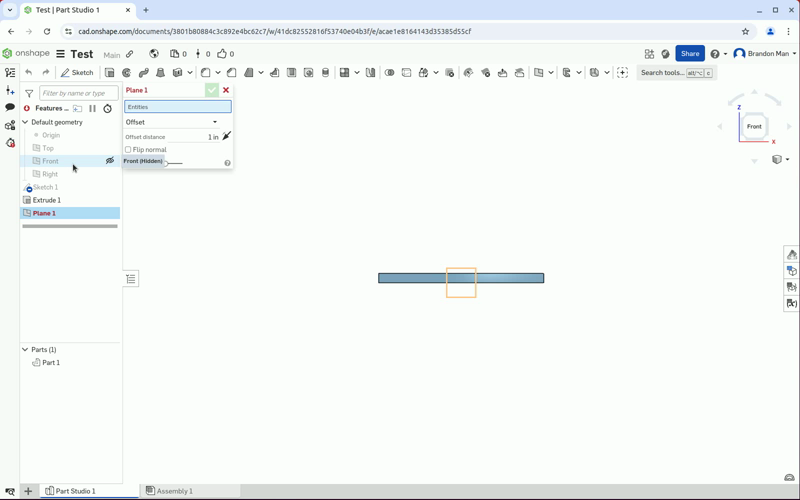
click(73, 163)
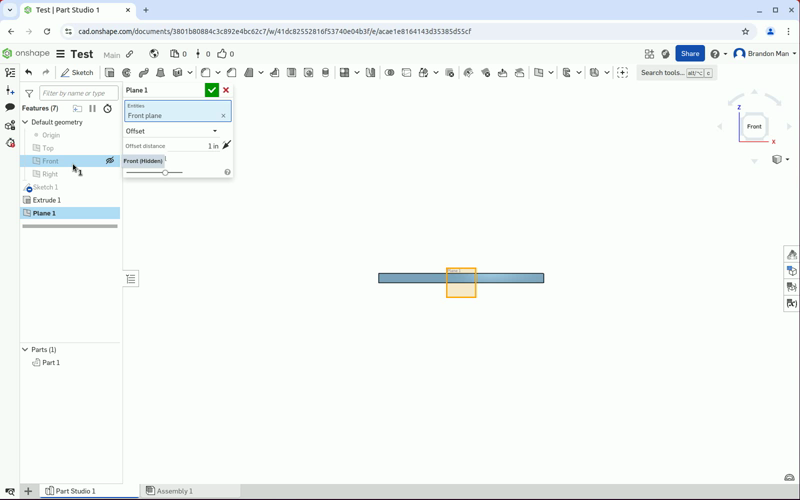
key(tab, 2)
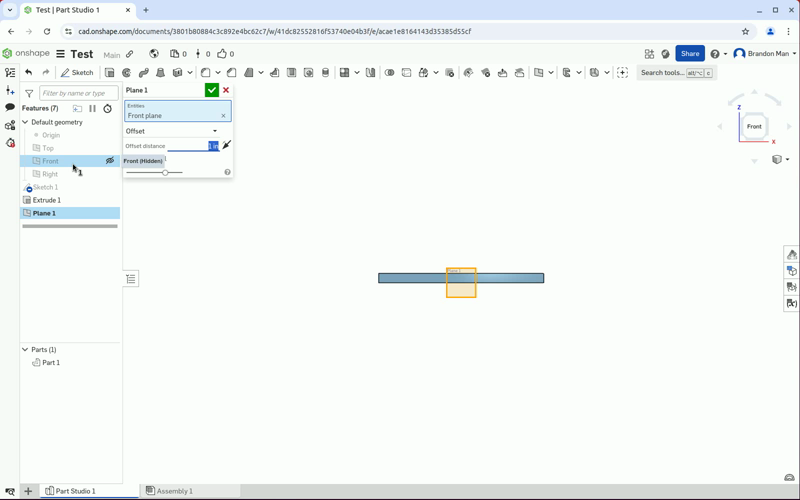
text(23.108)
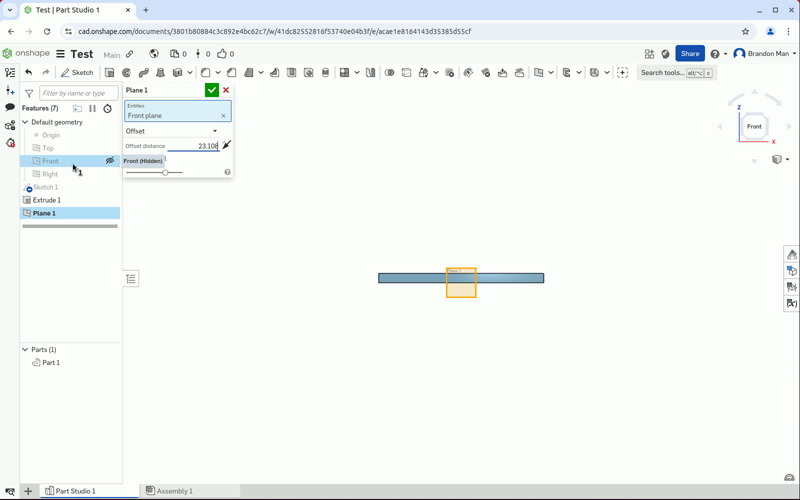
key(enter, 2)
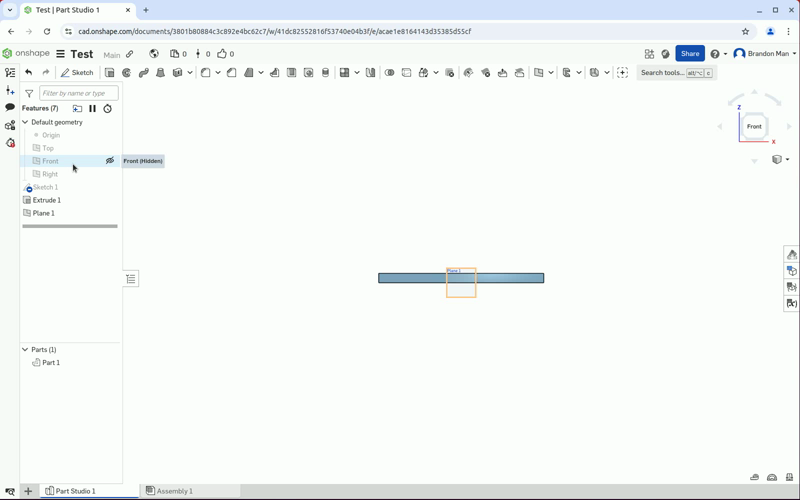
key(shift+s)
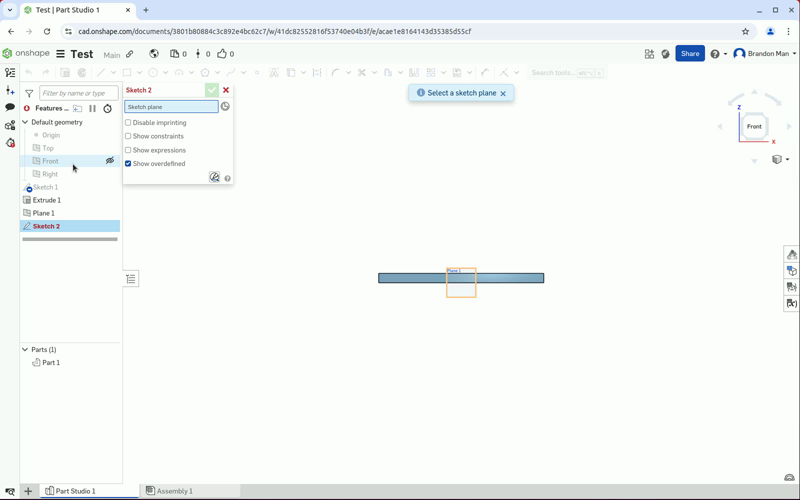
mouse_move(73, 215)
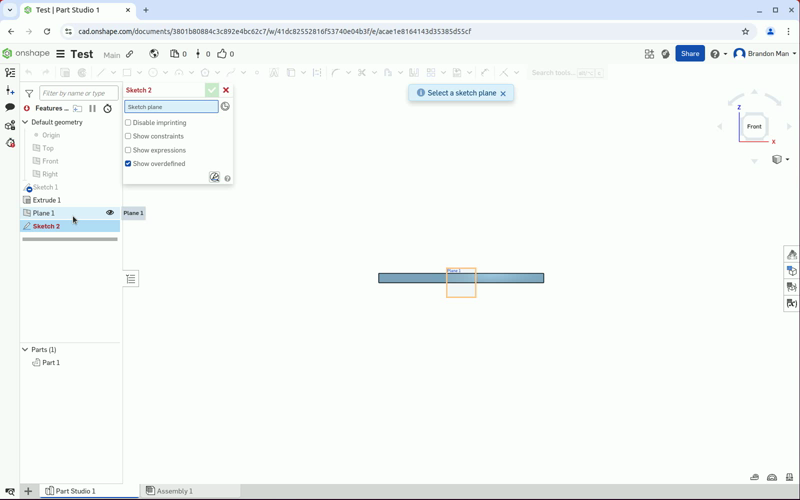
click(73, 215)
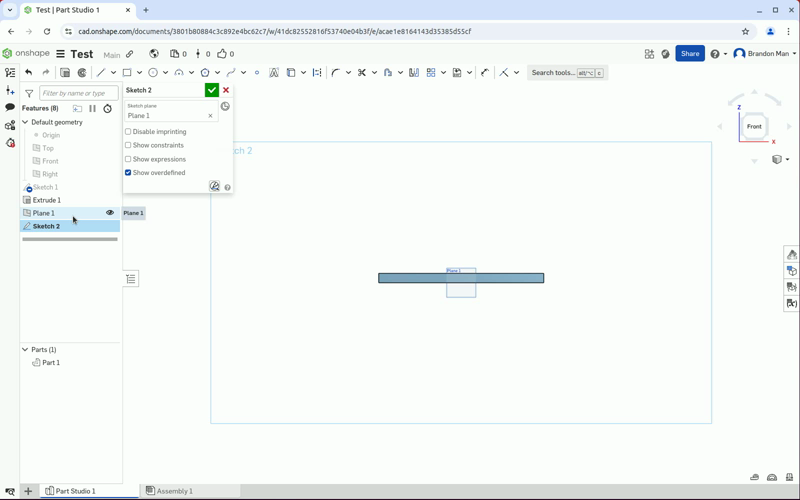
mouse_move(73, 352)
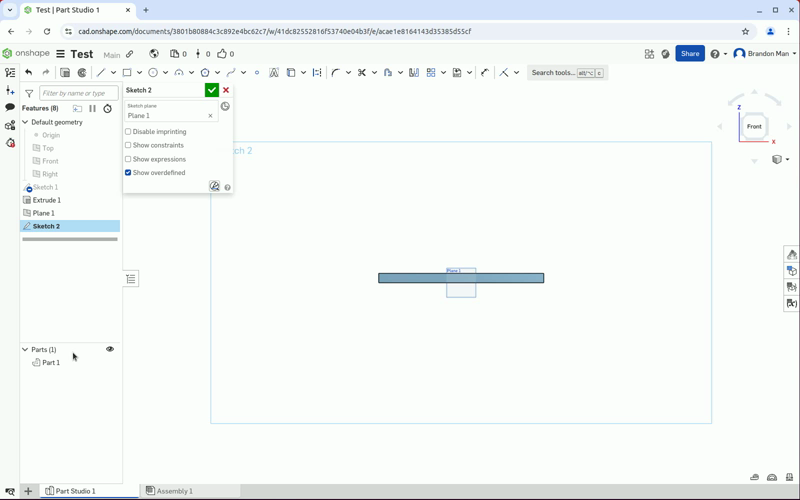
key(y)
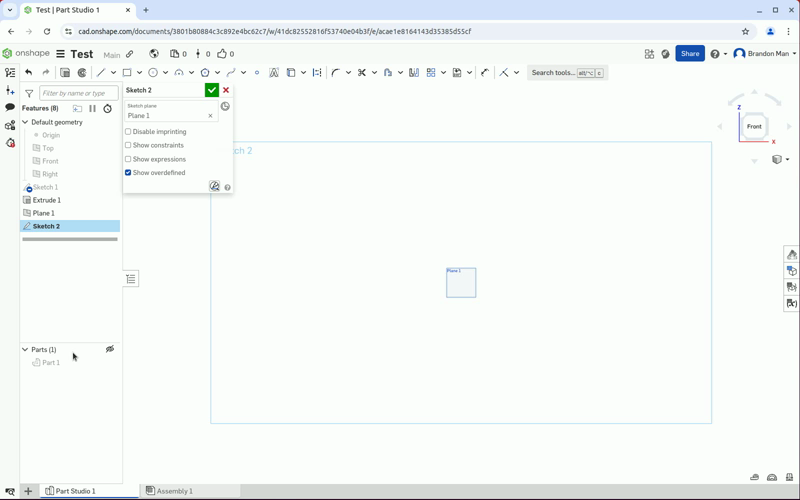
key(l)
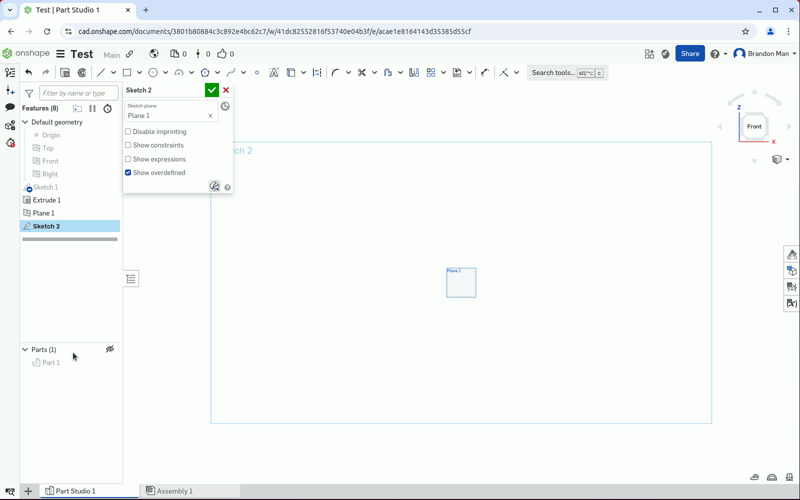
key_down(shift)
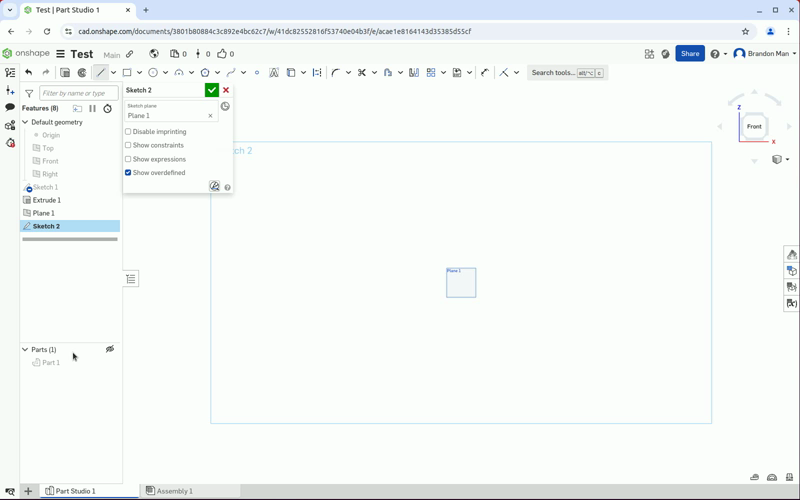
mouse_move(379, 279)
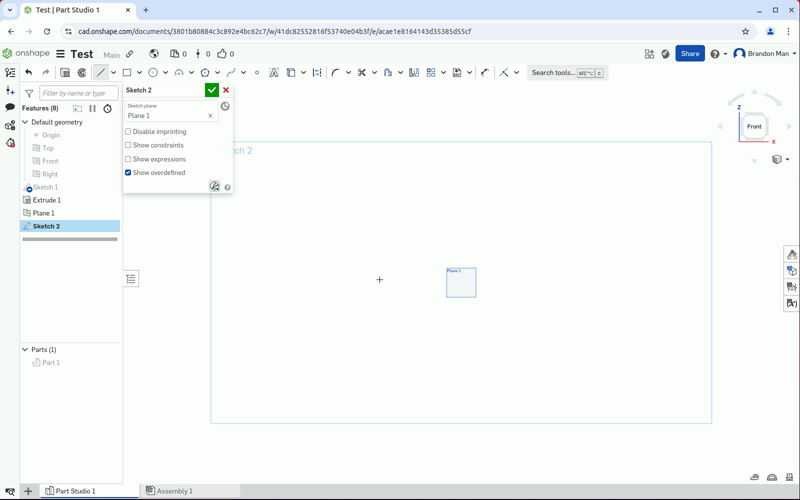
click(379, 279)
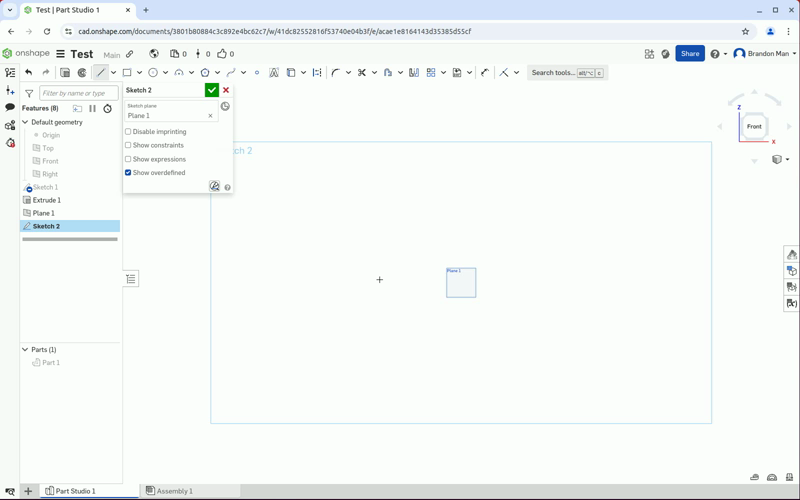
key_up(shift)
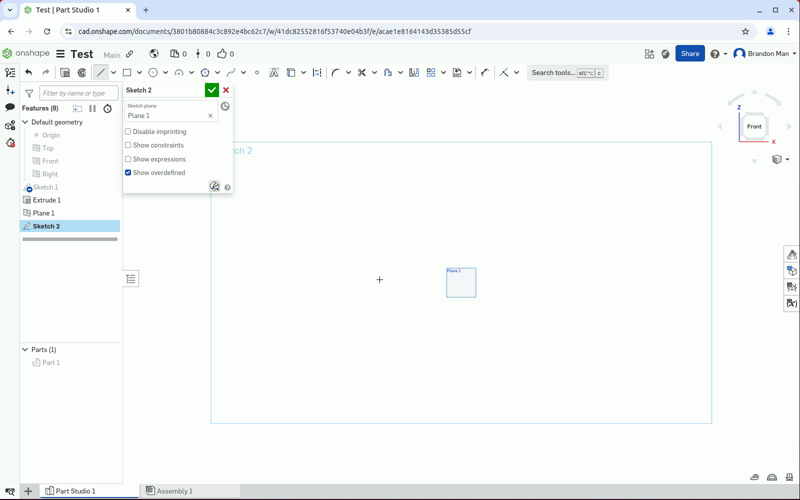
key_down(shift)
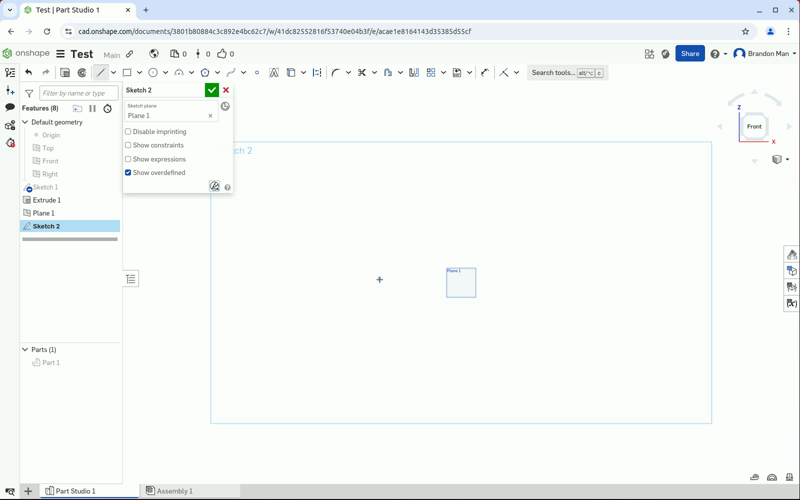
mouse_move(541, 279)
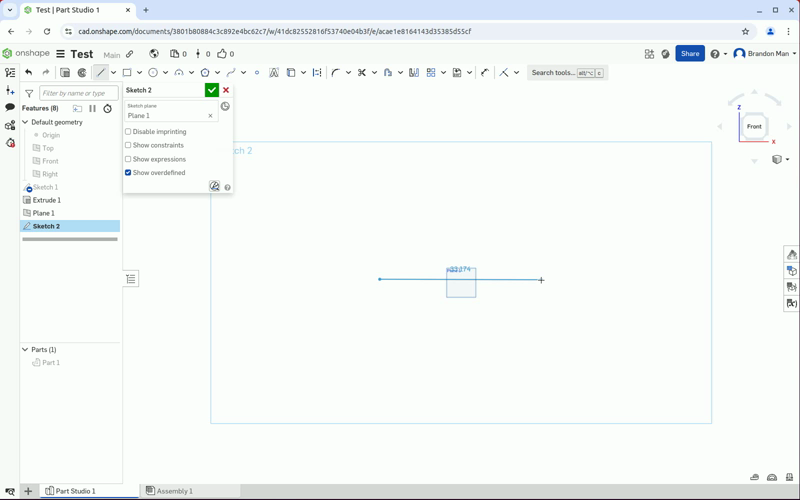
click(541, 279)
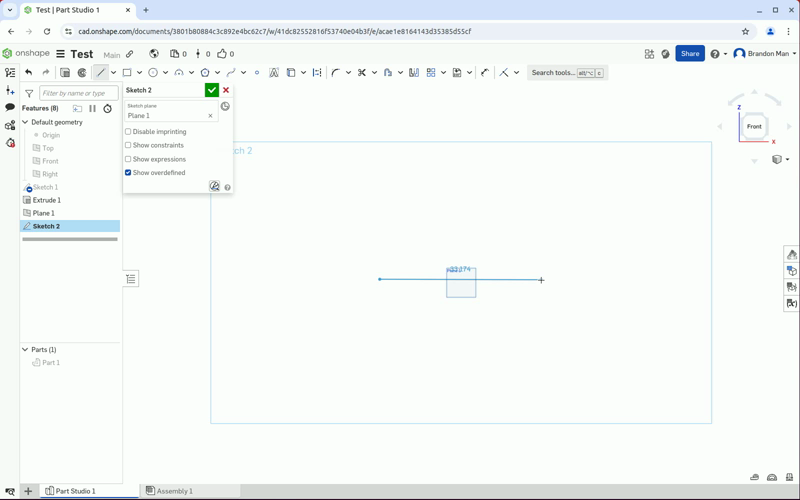
key_up(shift)
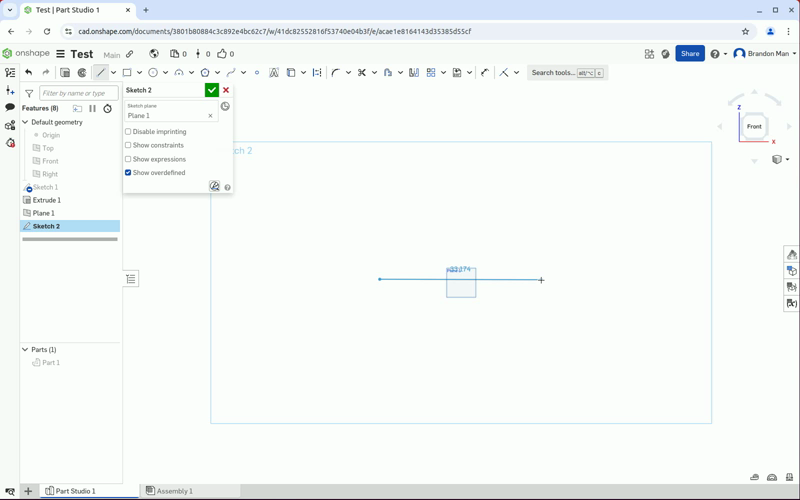
key_down(shift)
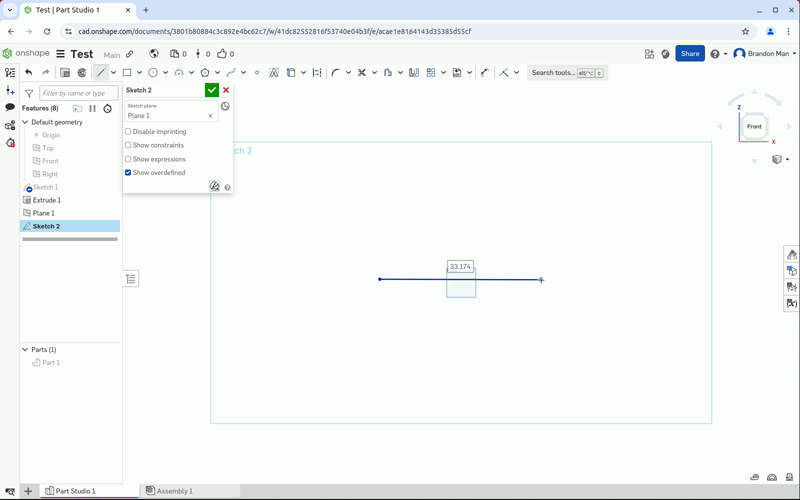
mouse_move(571, 279)
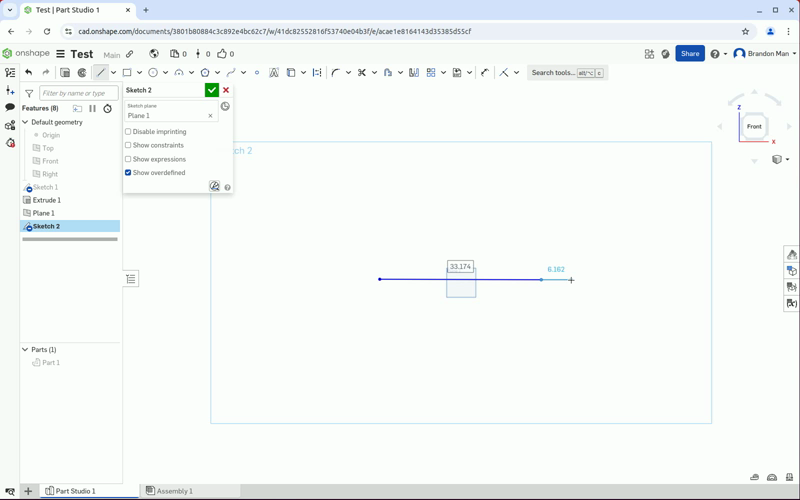
mouse_move(537, 274)
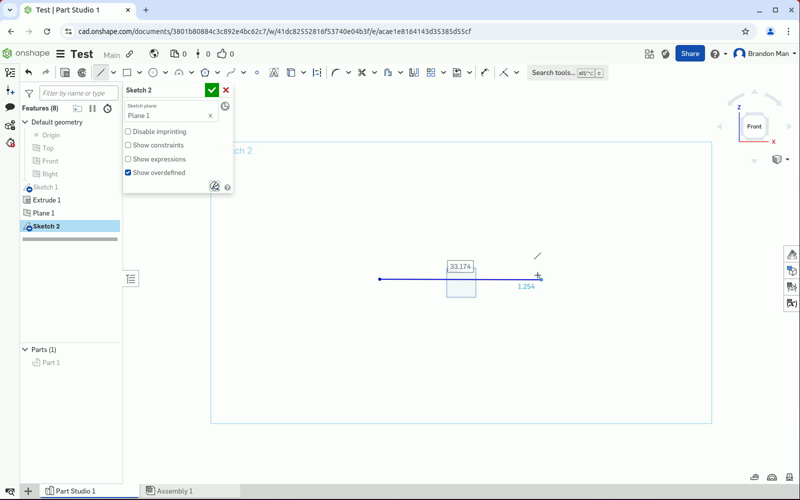
scroll(6)
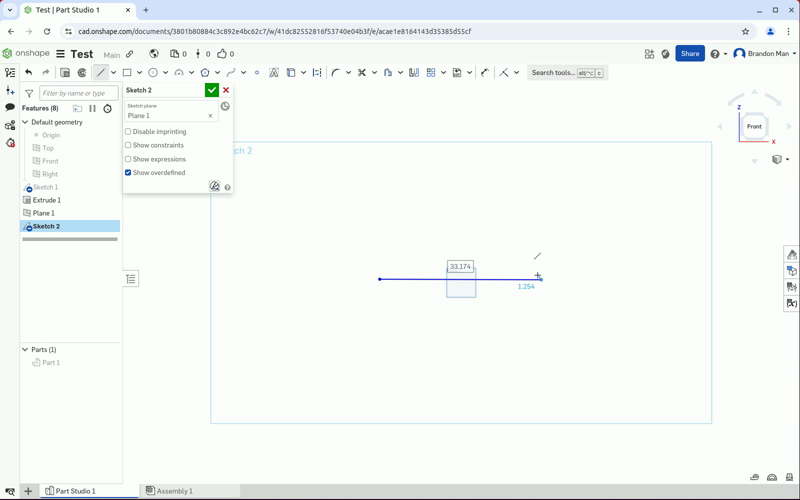
scroll(6)
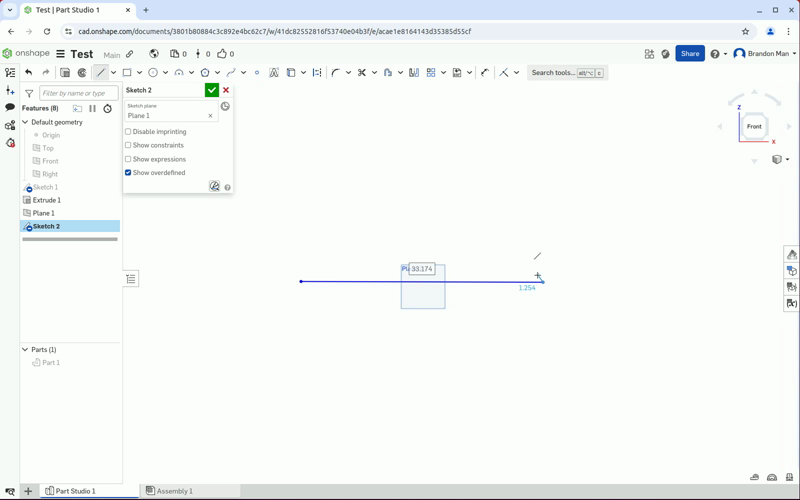
scroll(6)
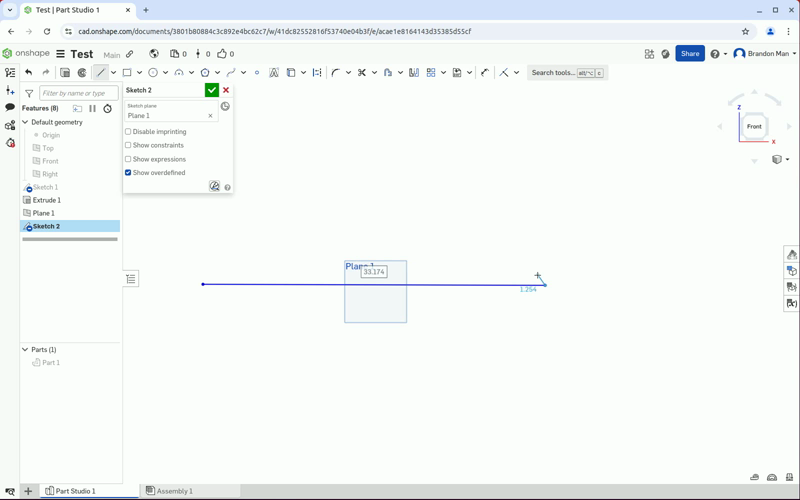
scroll(6)
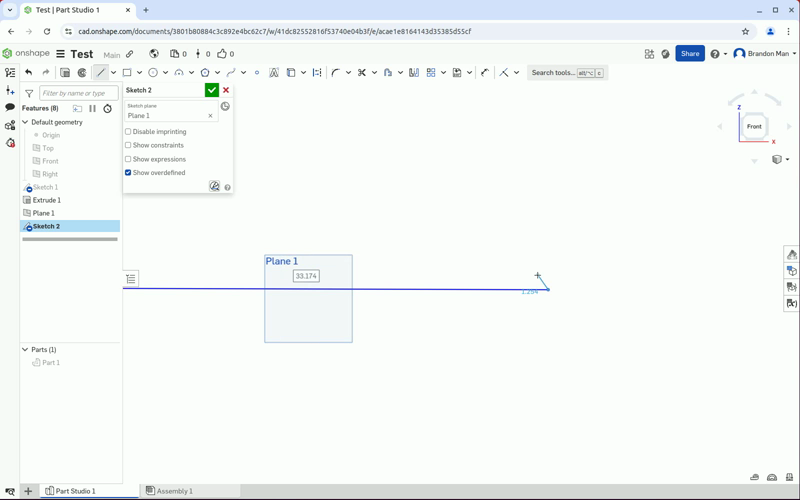
scroll(6)
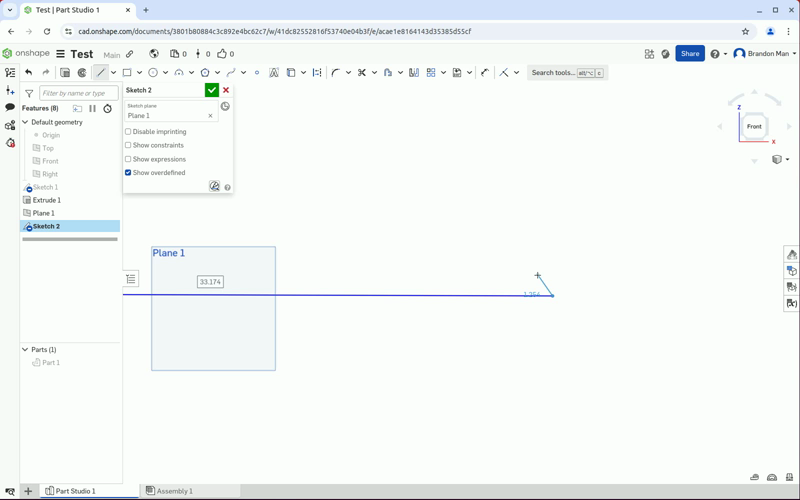
scroll(6)
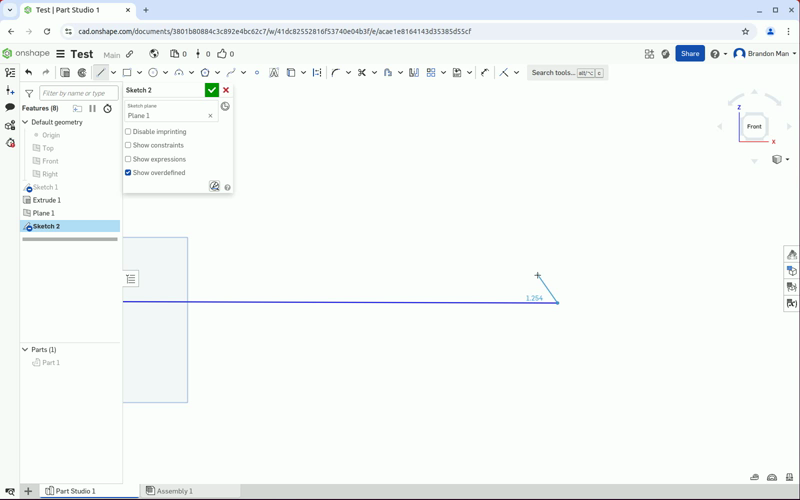
scroll(6)
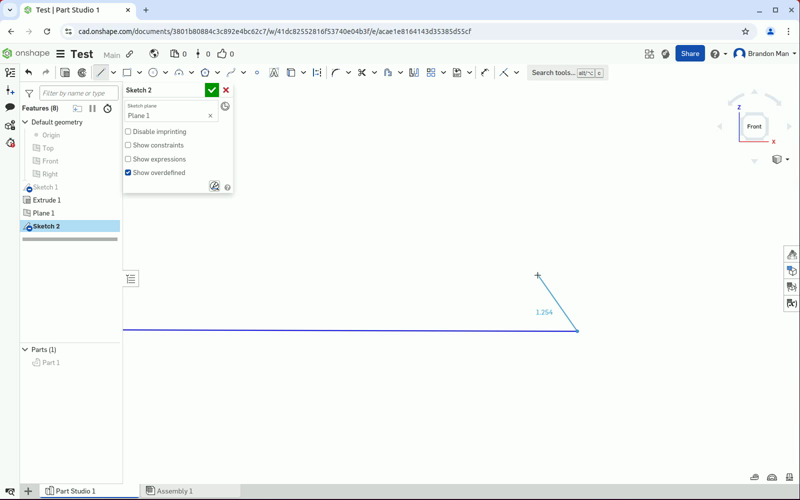
click(537, 274)
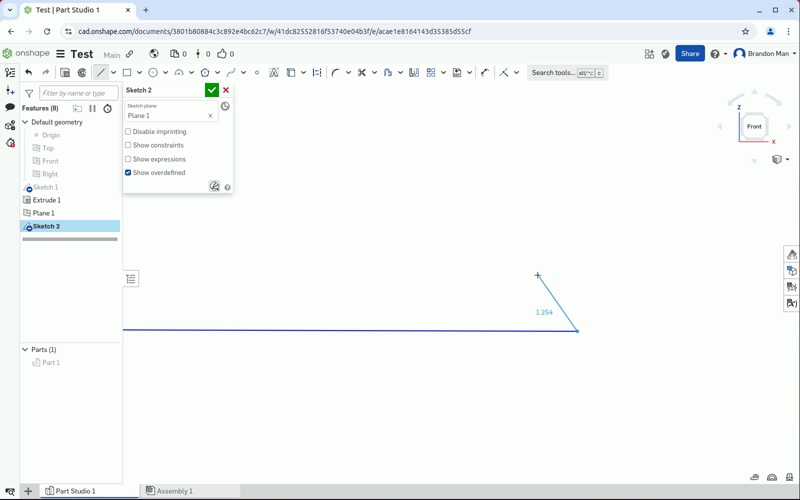
scroll(-6)
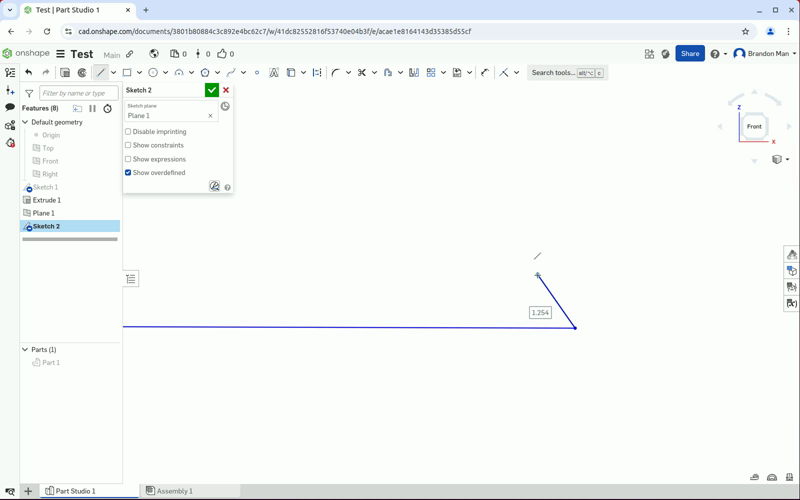
scroll(-6)
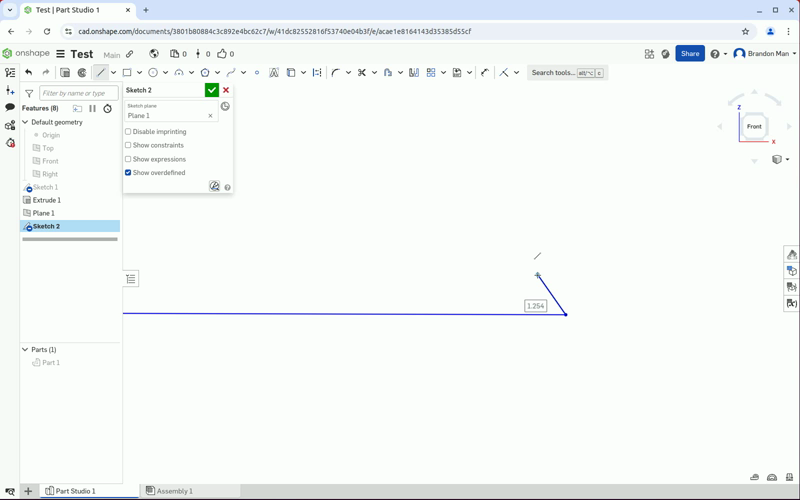
scroll(-6)
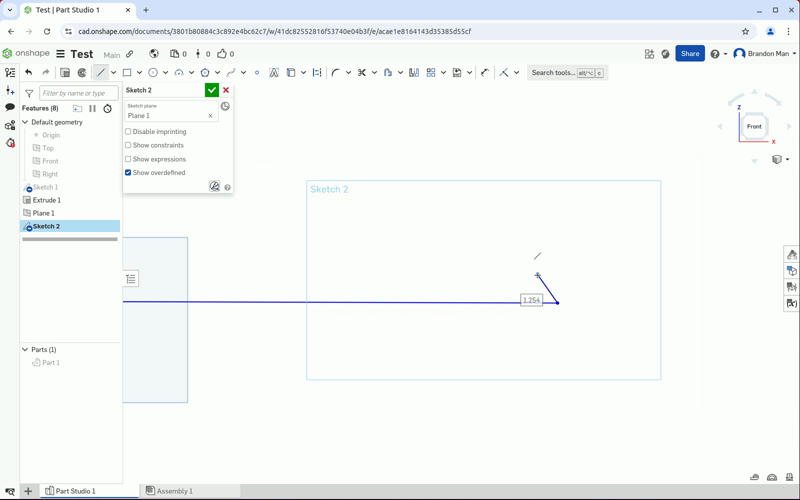
scroll(-6)
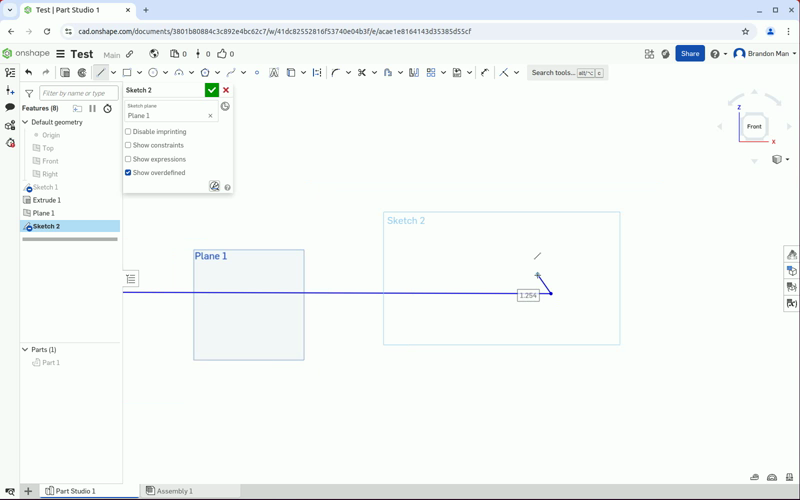
scroll(-6)
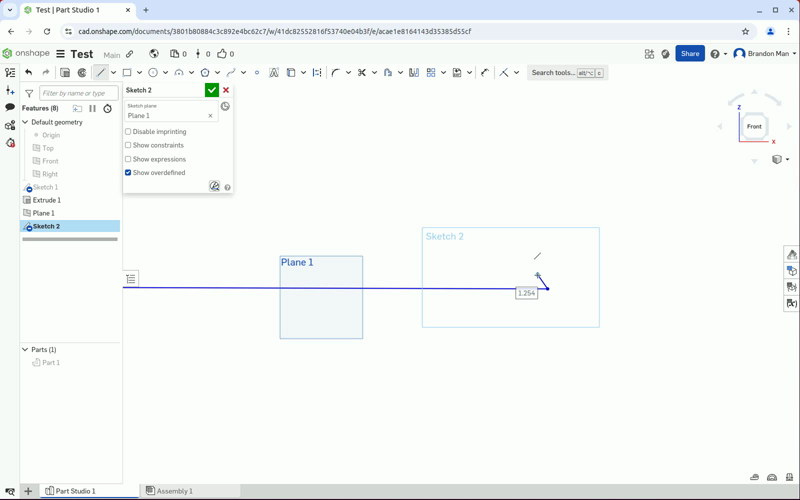
scroll(-6)
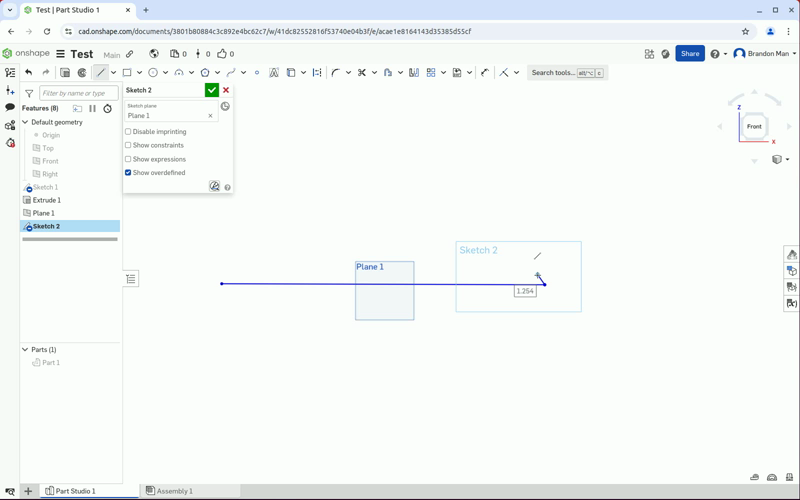
scroll(-6)
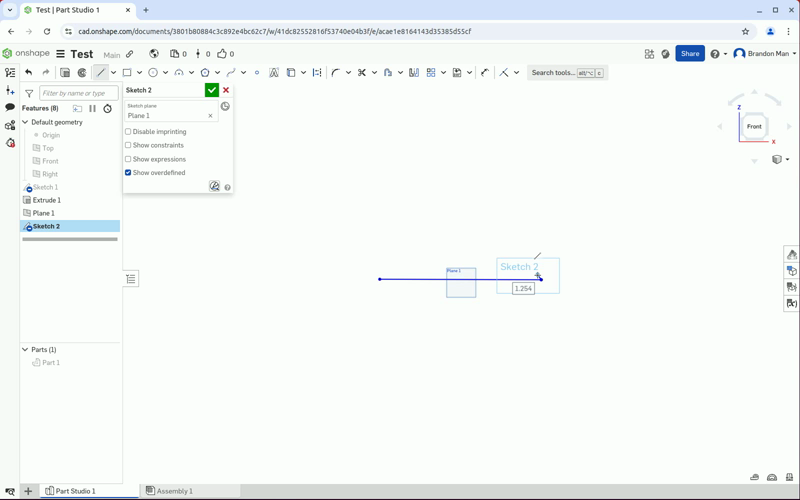
key_up(shift)
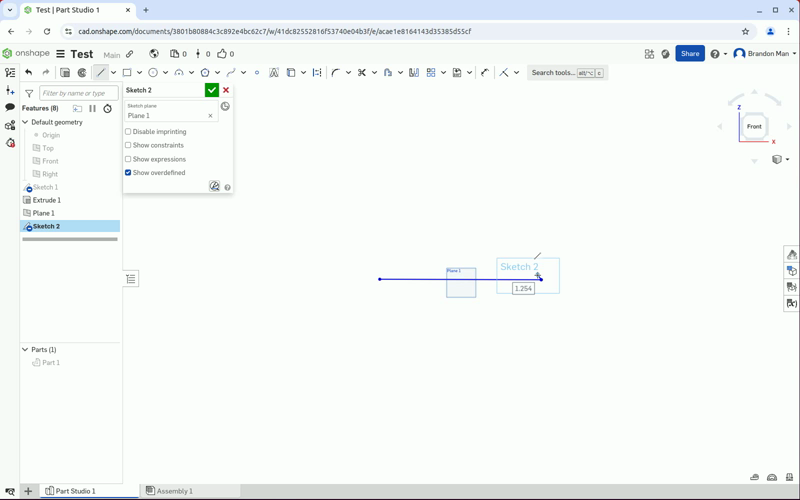
key_down(shift)
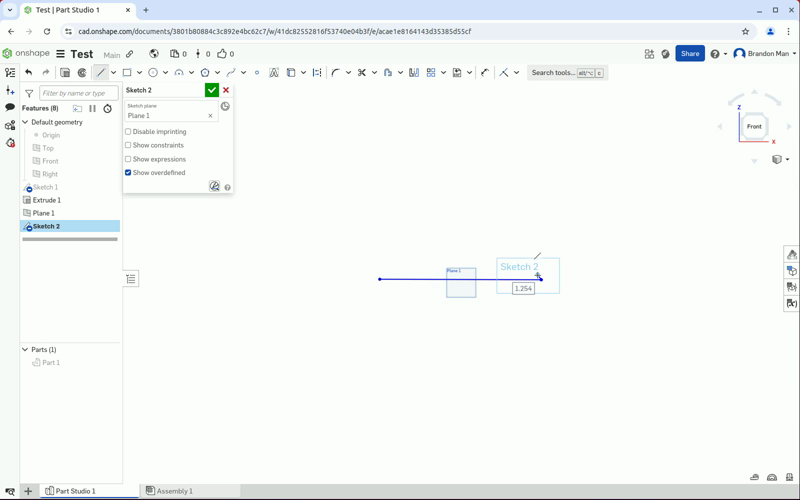
mouse_move(383, 274)
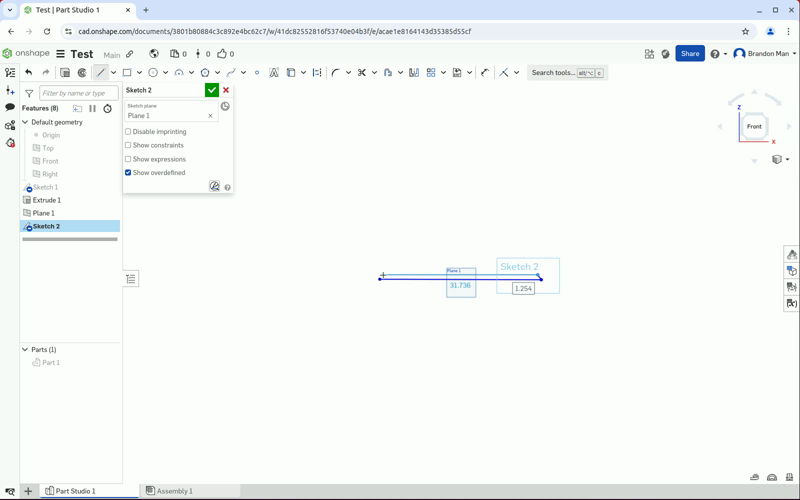
click(383, 274)
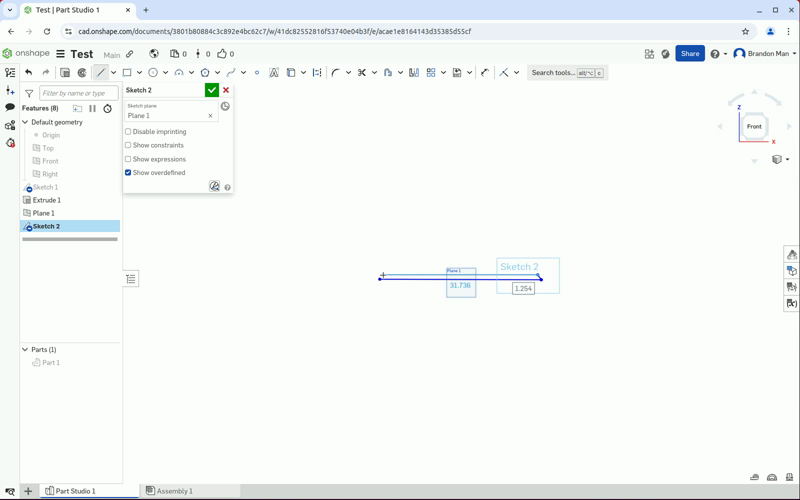
key_up(shift)
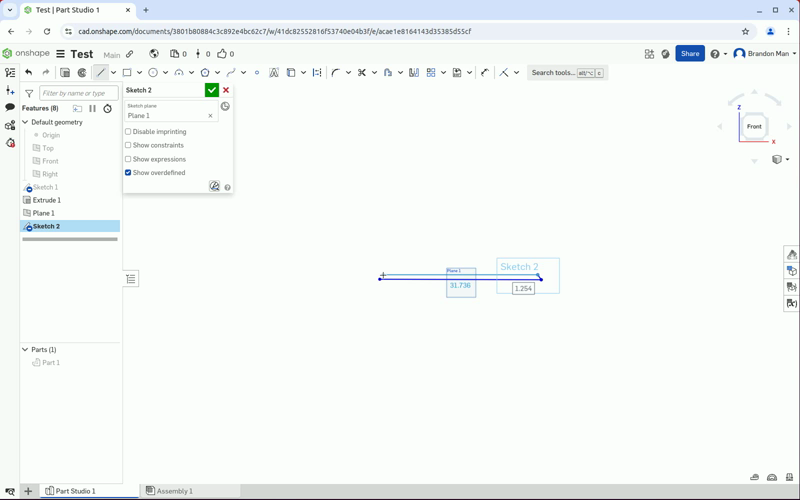
mouse_move(413, 274)
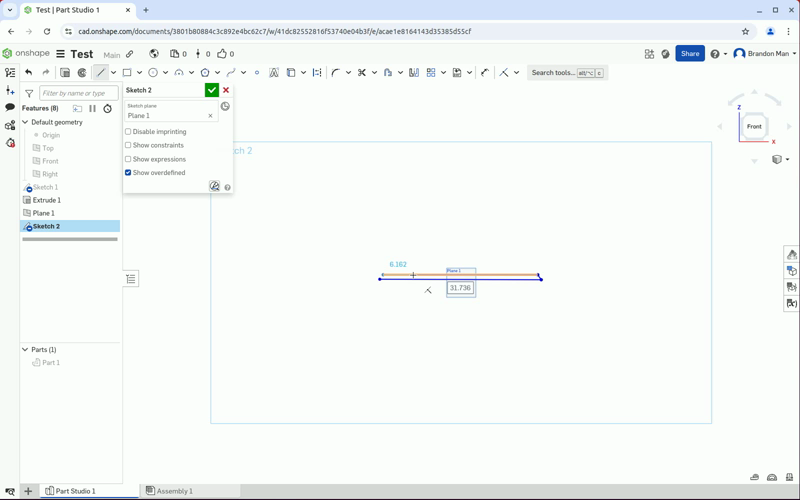
key_down(shift)
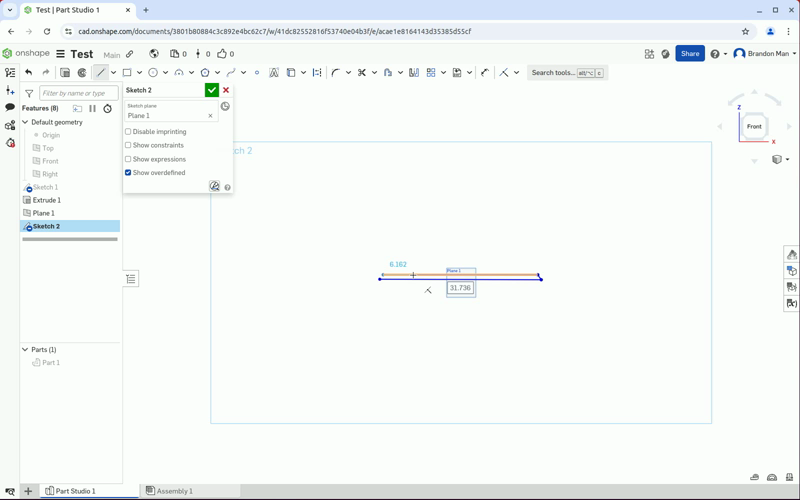
mouse_move(379, 279)
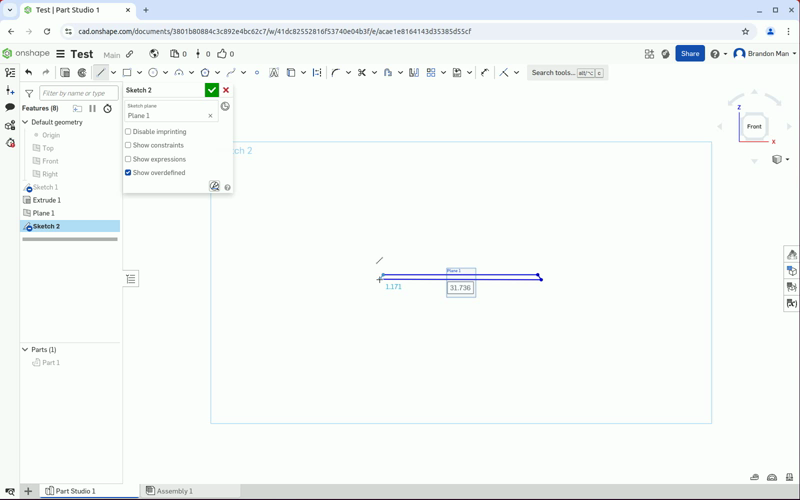
scroll(6)
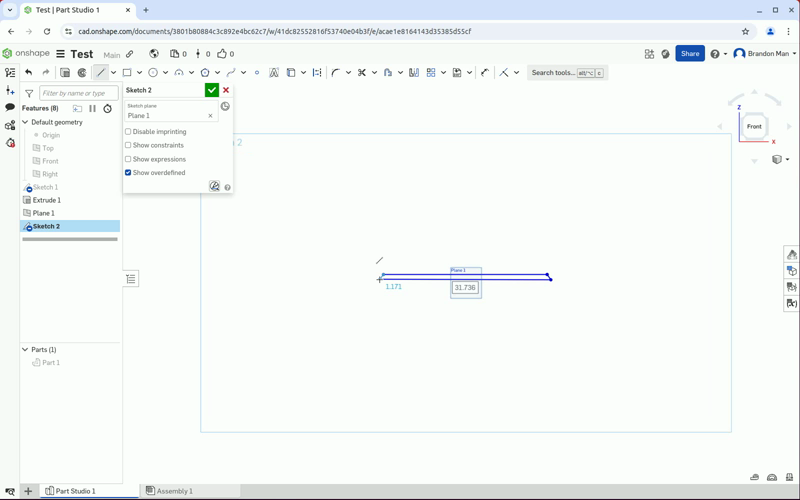
scroll(6)
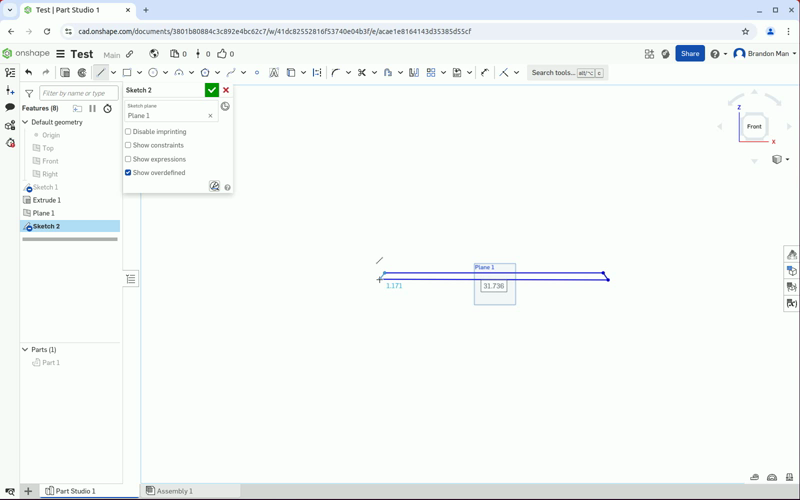
scroll(6)
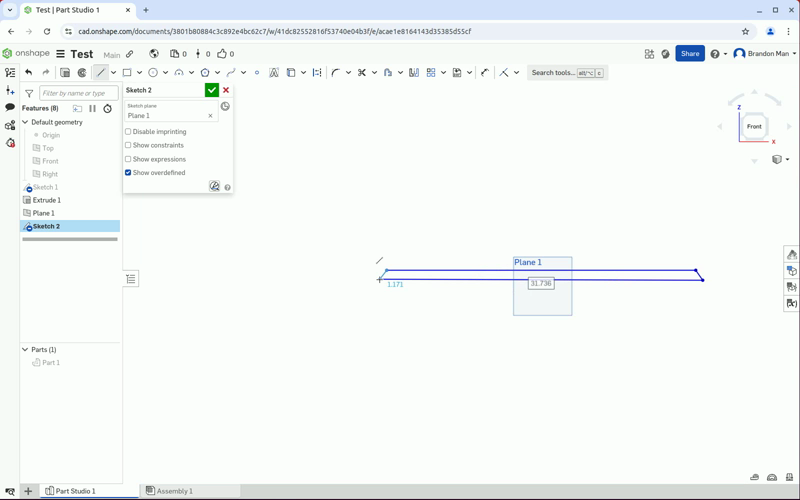
scroll(6)
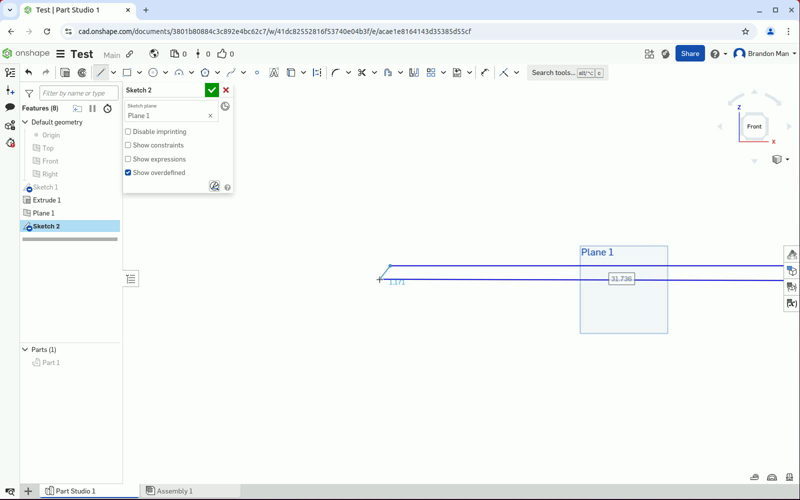
scroll(6)
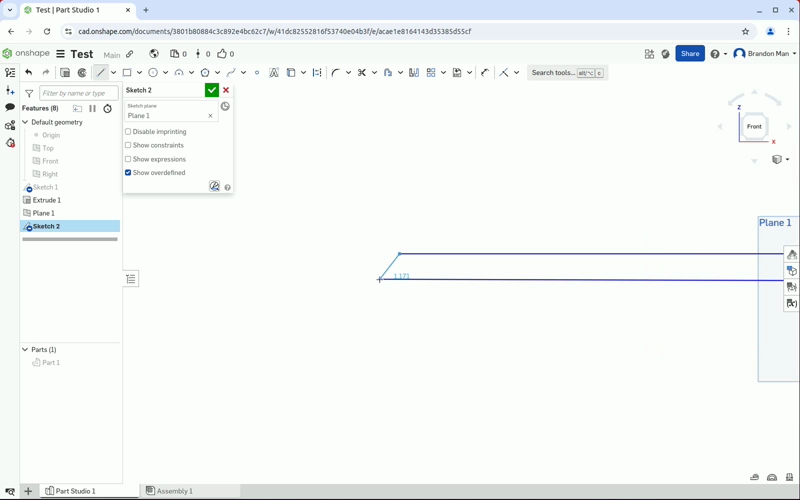
scroll(6)
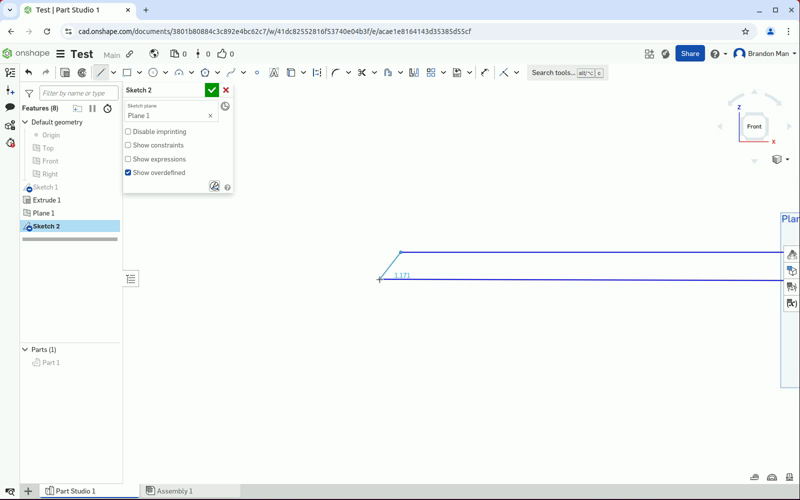
scroll(6)
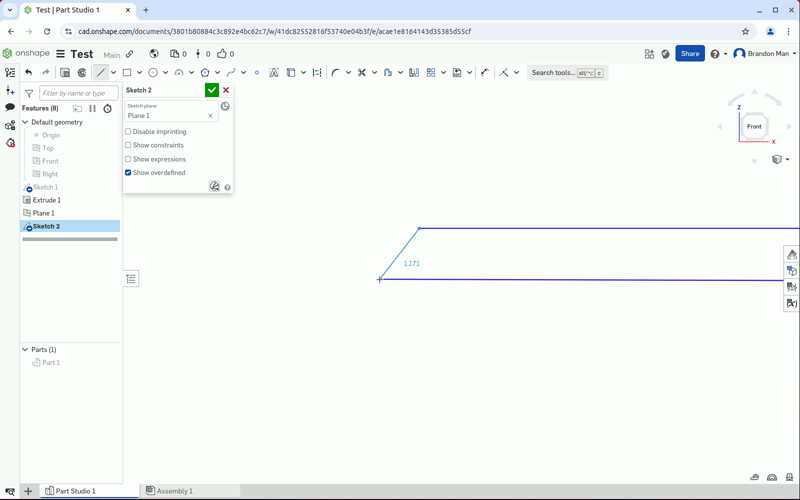
key_up(shift)
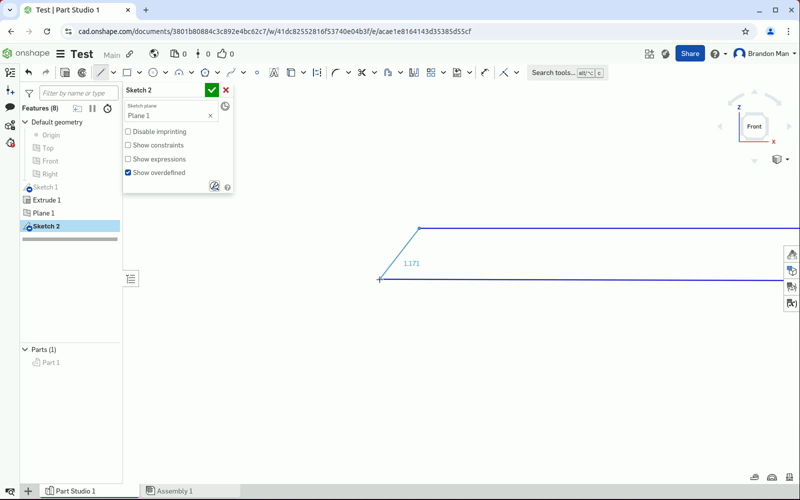
click(379, 279)
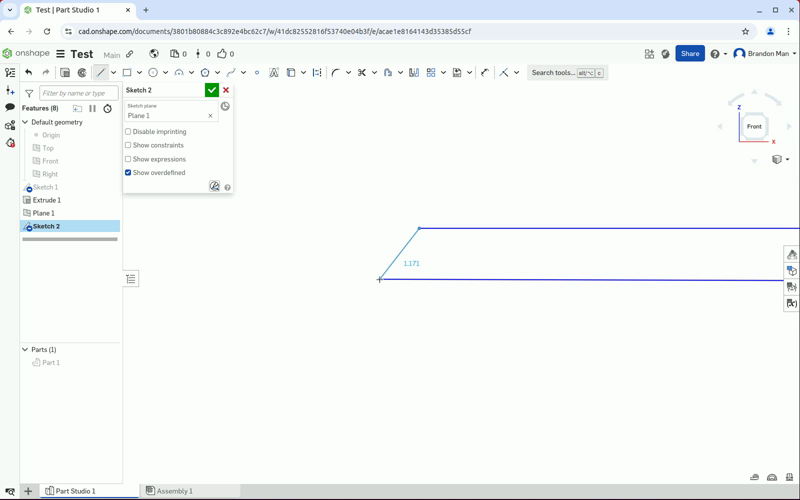
scroll(-6)
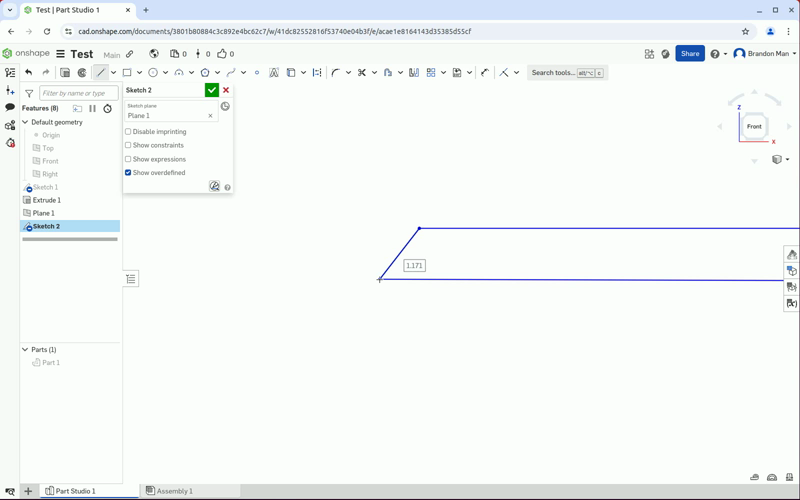
scroll(-6)
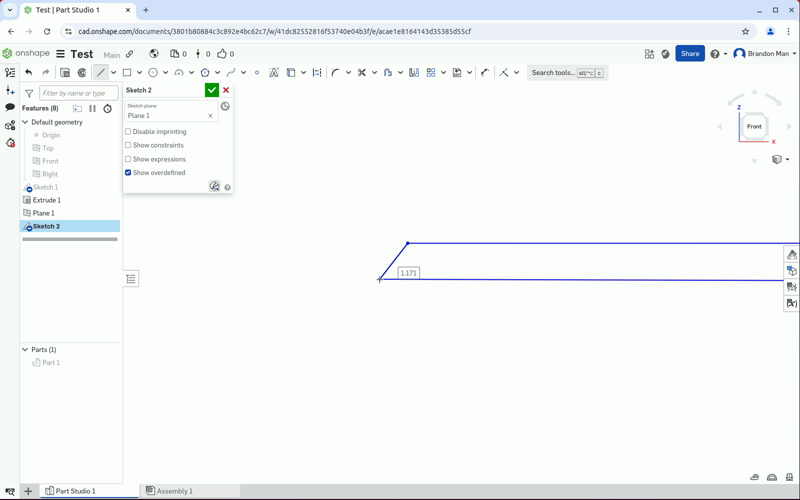
scroll(-6)
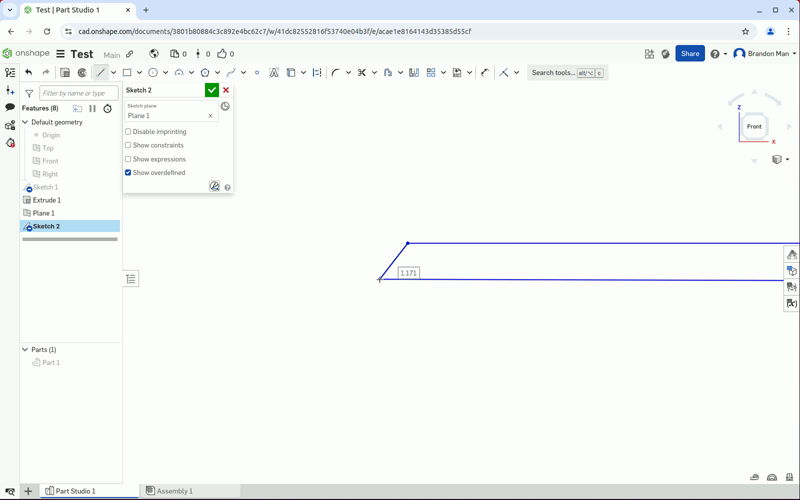
scroll(-6)
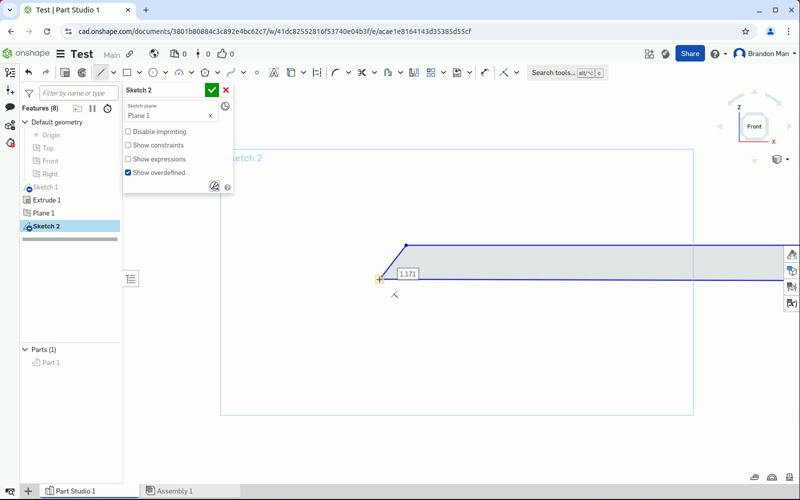
scroll(-6)
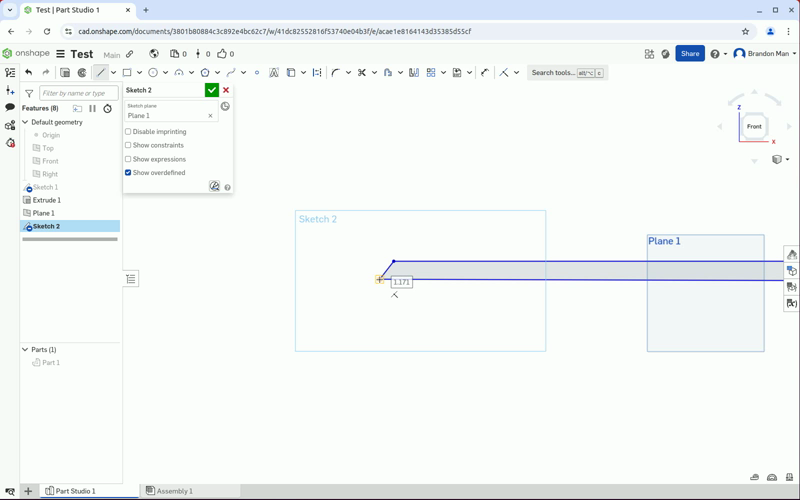
scroll(-6)
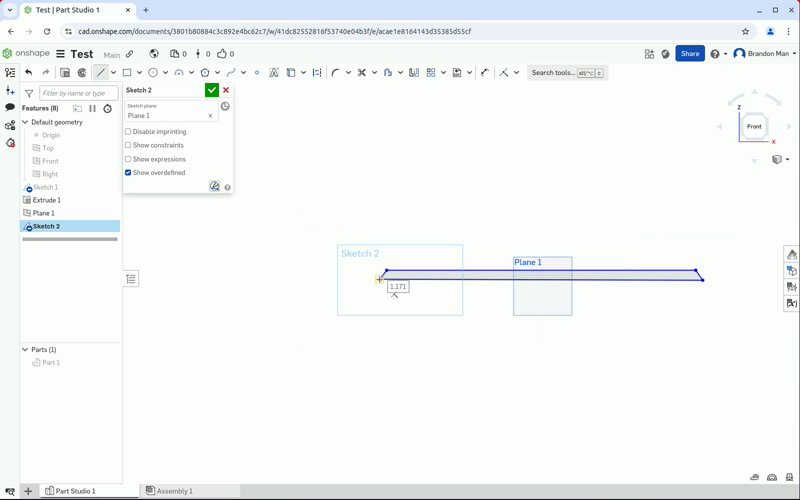
scroll(-6)
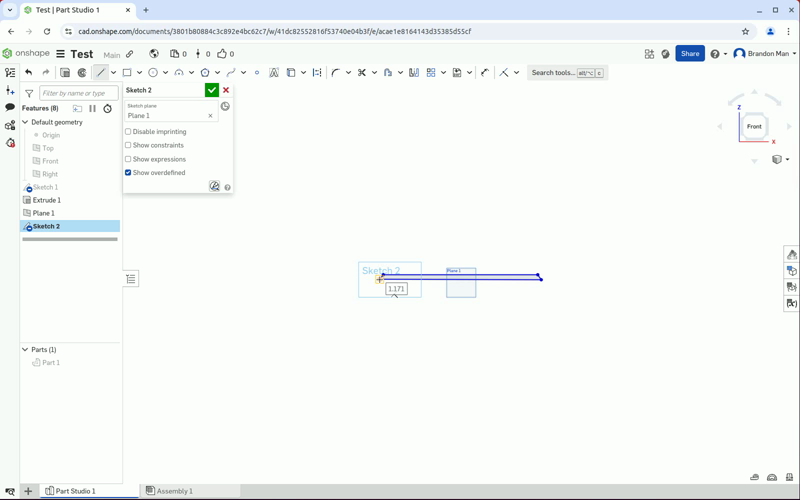
key(esc)
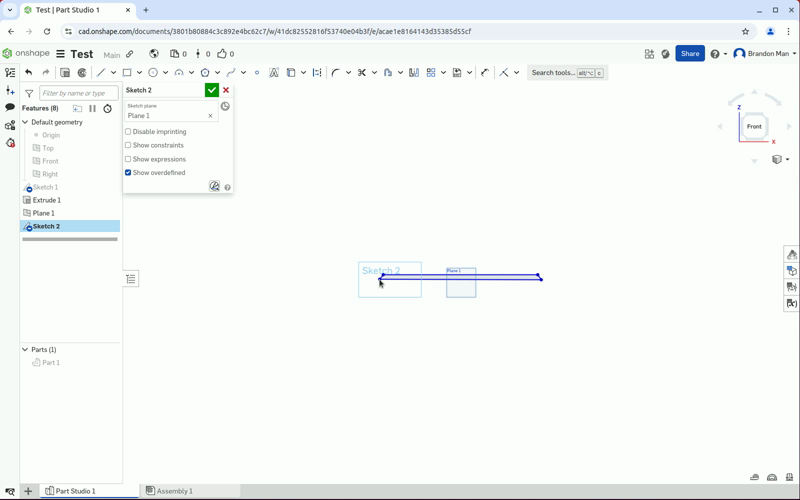
mouse_move(400, 277)
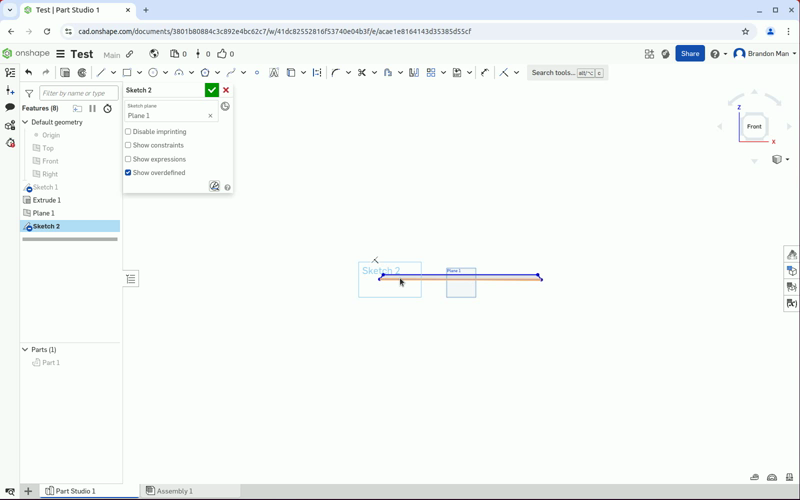
scroll(6)
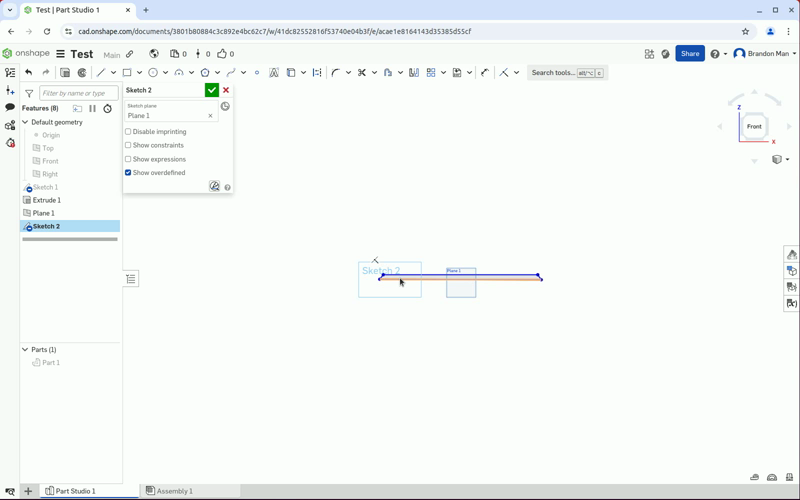
scroll(6)
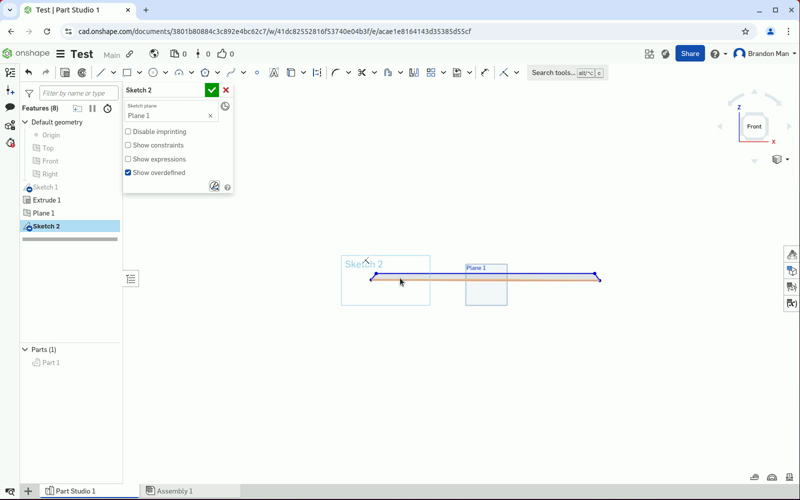
scroll(6)
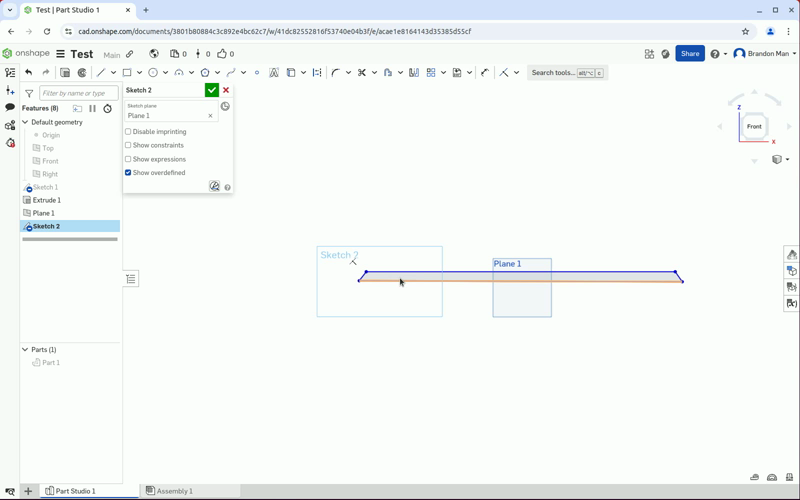
scroll(6)
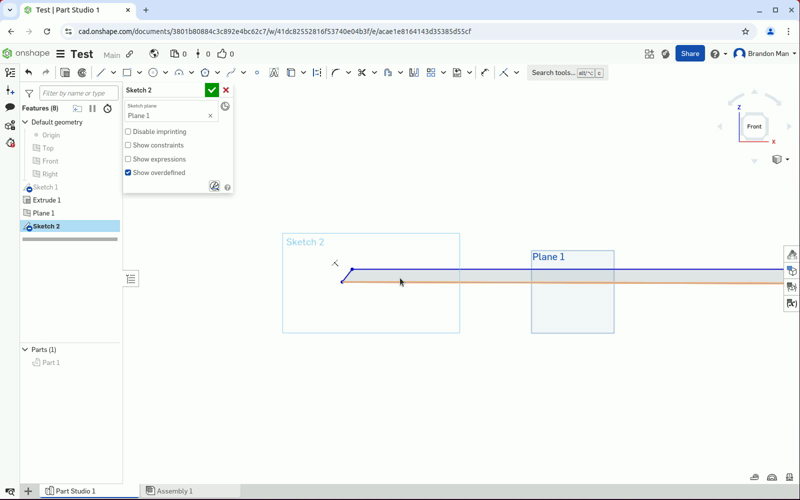
scroll(6)
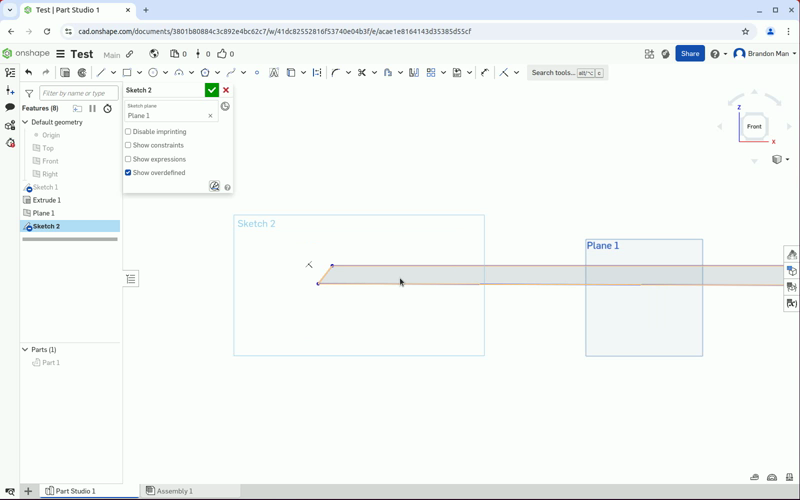
scroll(6)
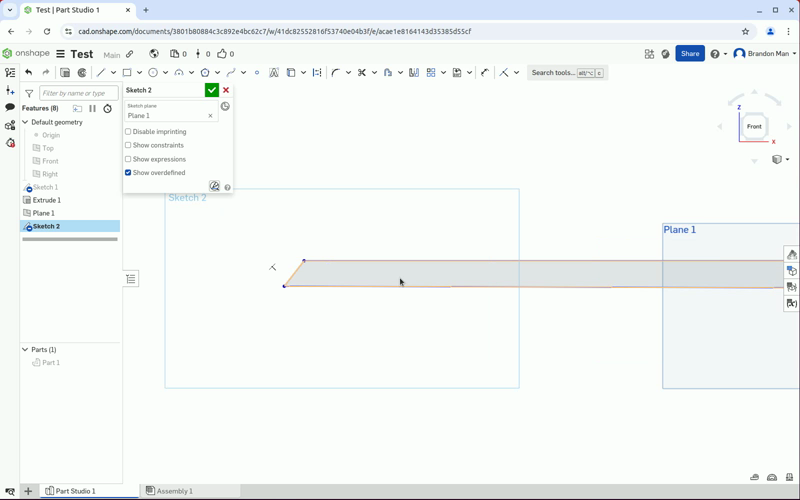
scroll(6)
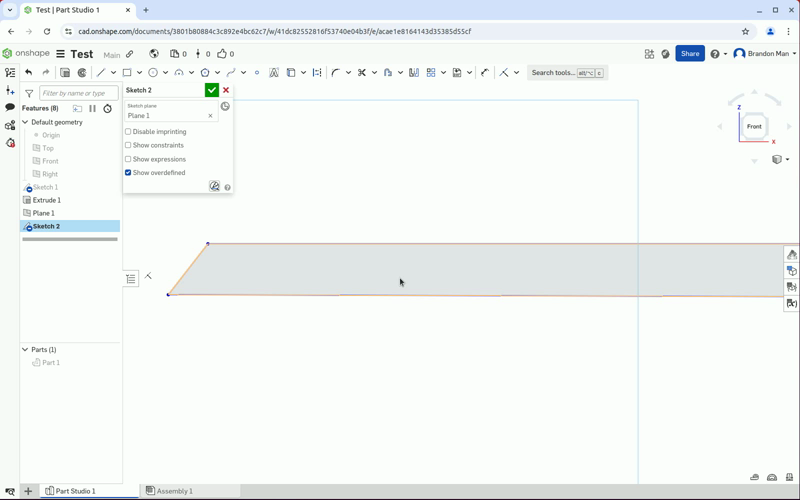
click(400, 277)
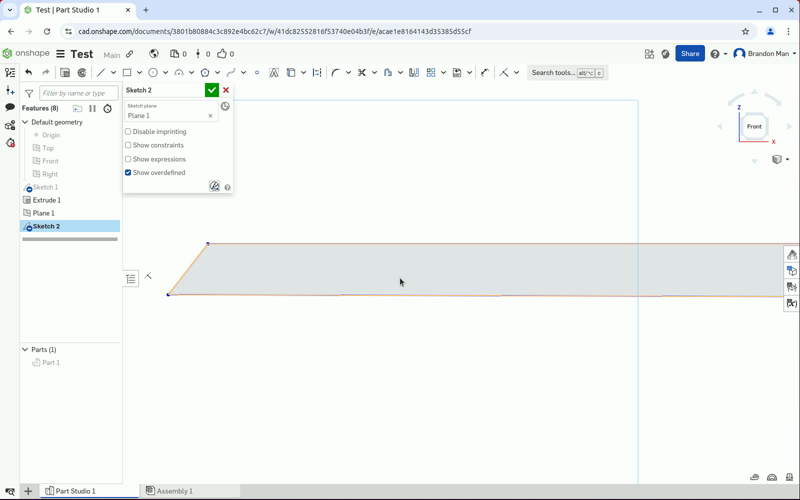
scroll(-6)
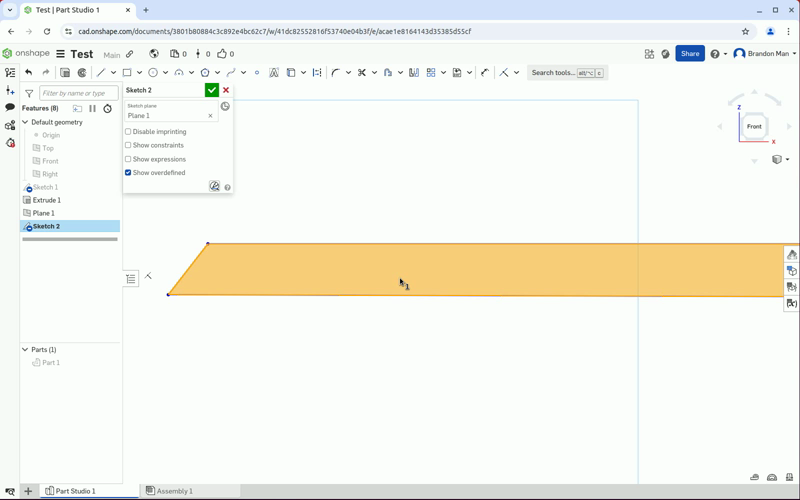
scroll(-6)
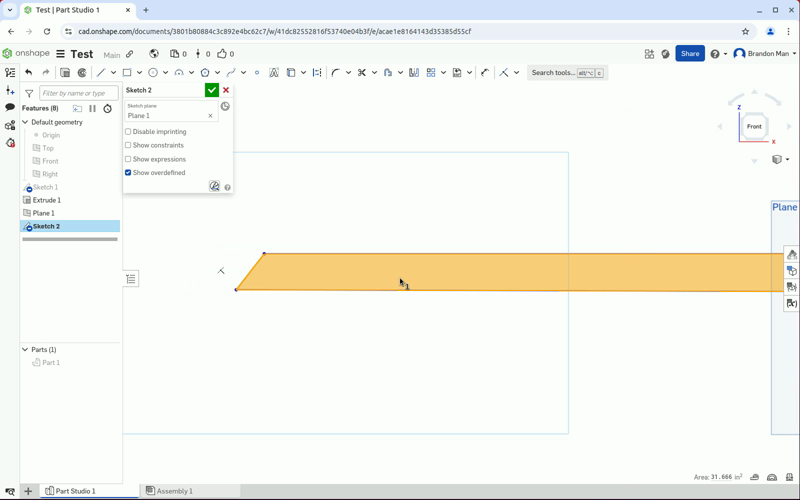
scroll(-6)
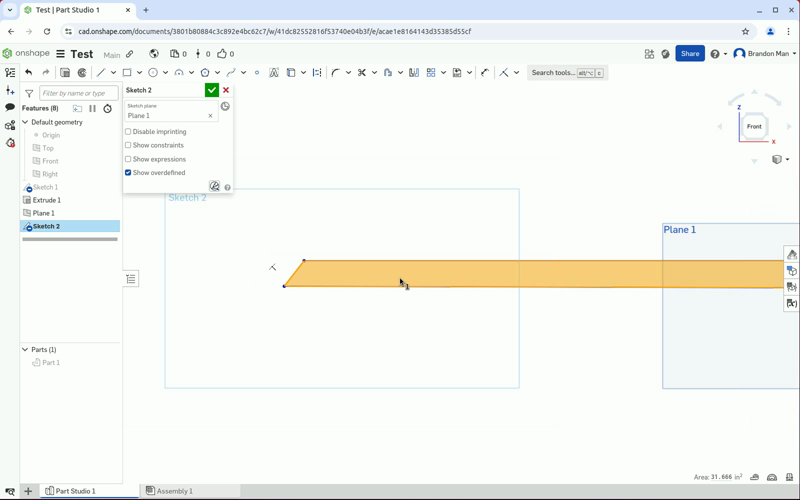
scroll(-6)
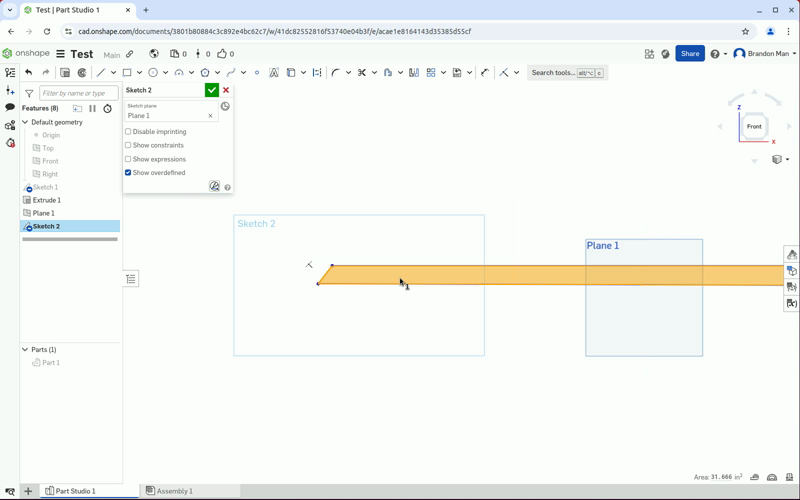
scroll(-6)
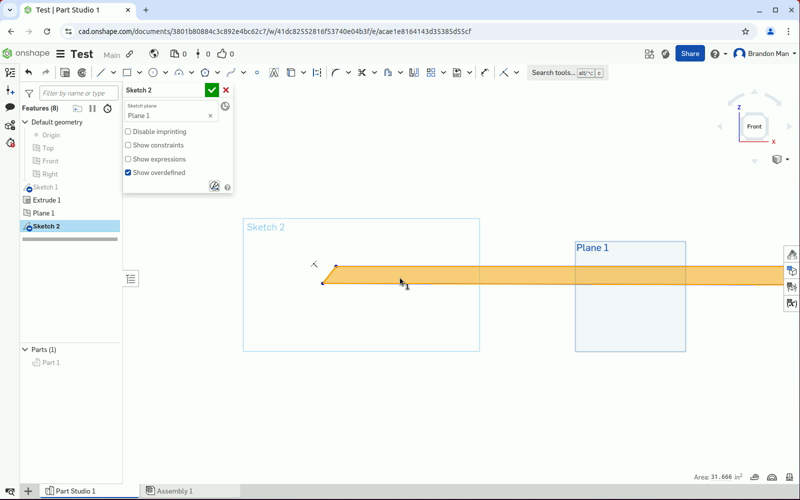
scroll(-6)
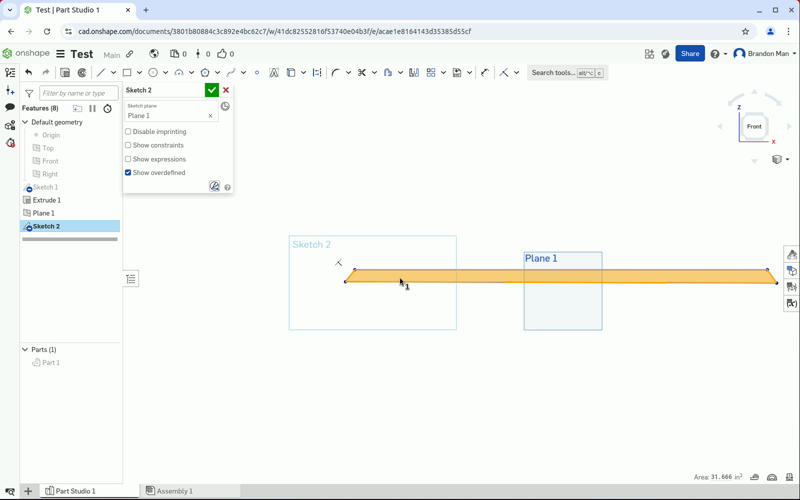
scroll(-6)
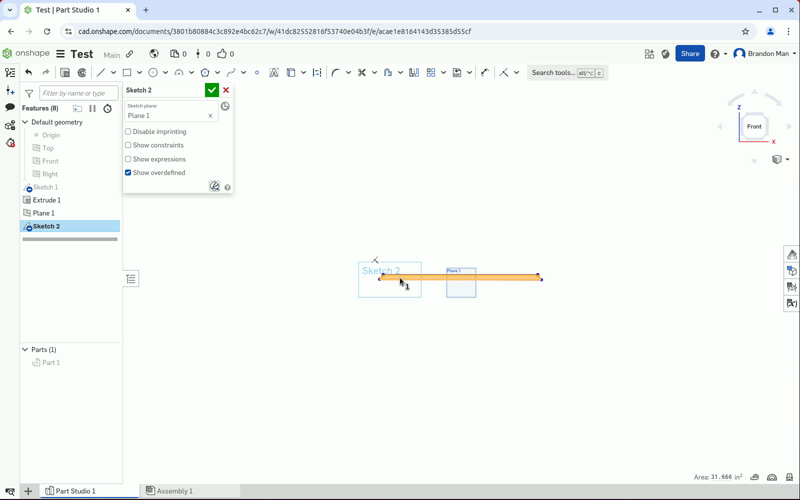
mouse_move(73, 352)
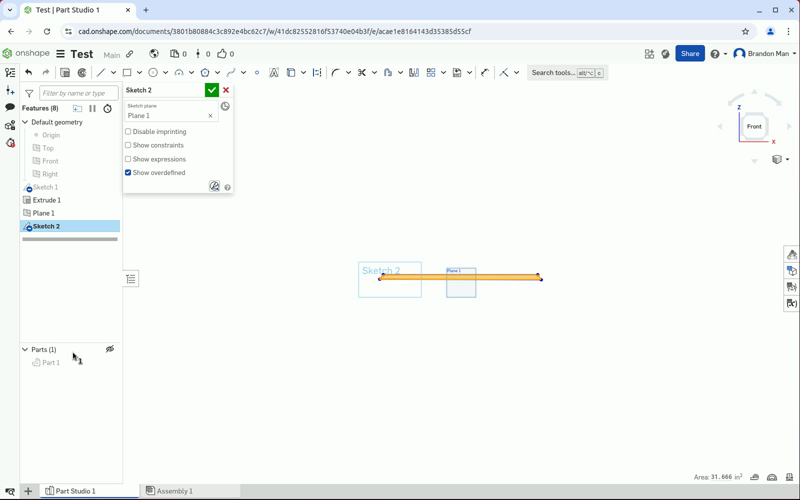
key(shift+y)
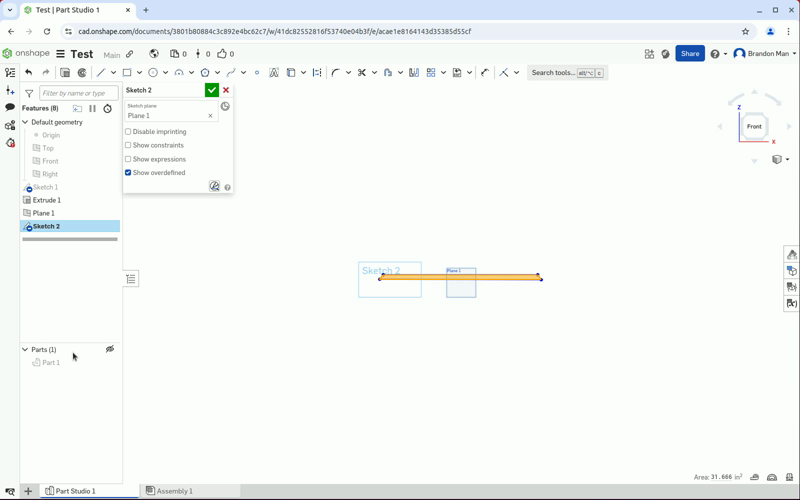
key(shift+e)
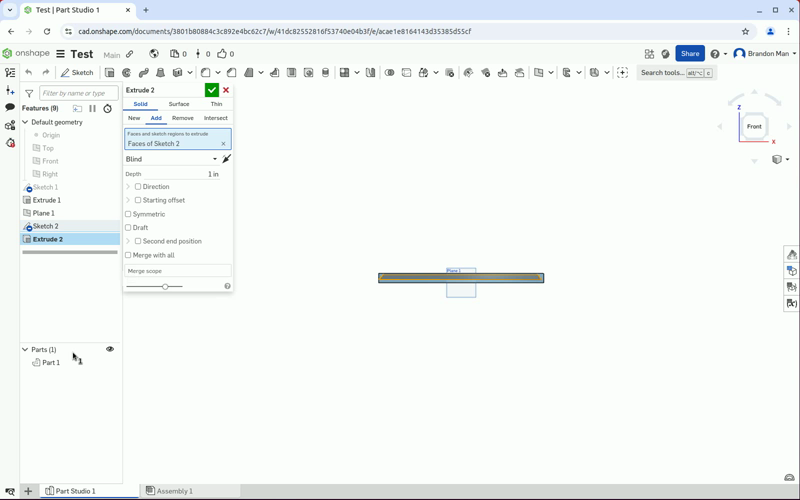
mouse_move(143, 106)
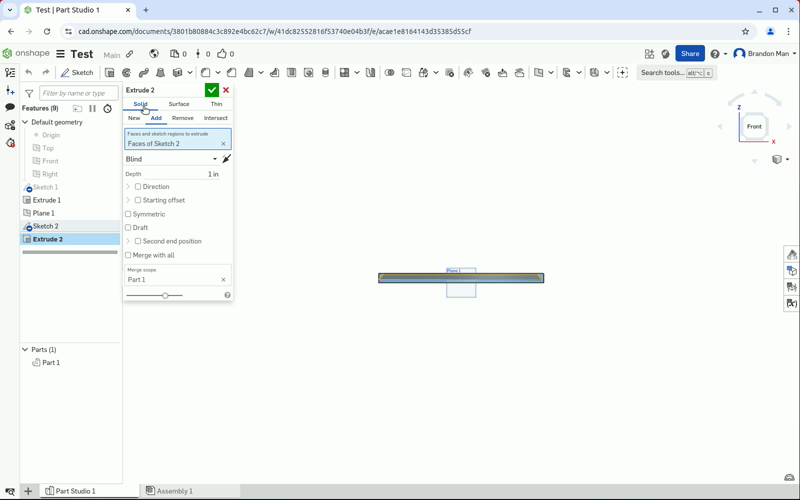
click(143, 106)
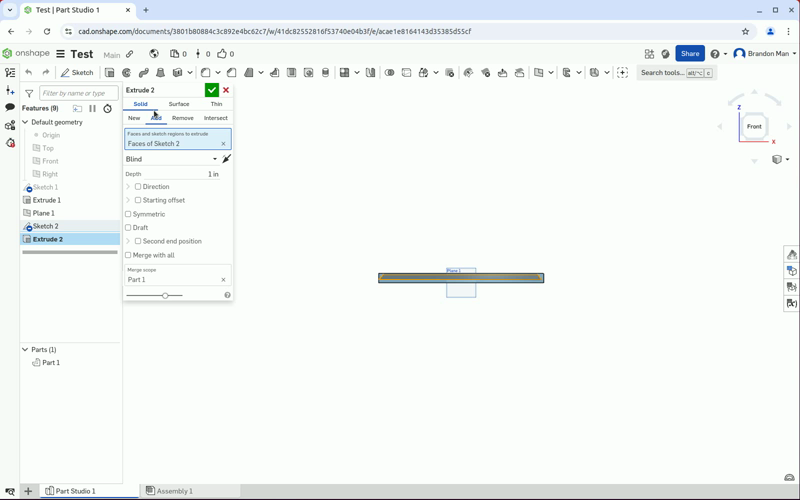
mouse_move(186, 120)
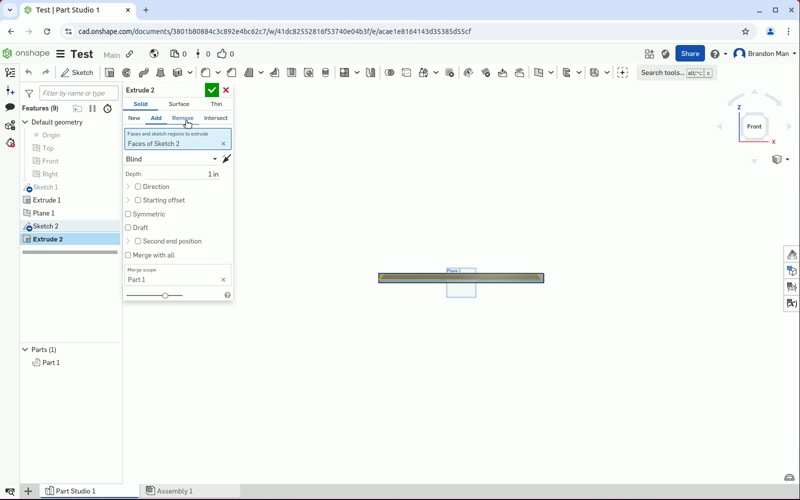
click(186, 120)
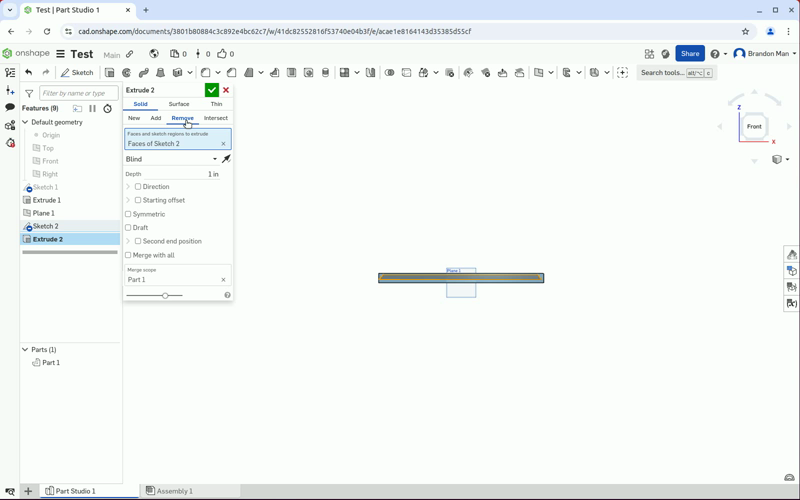
key(tab, 4)
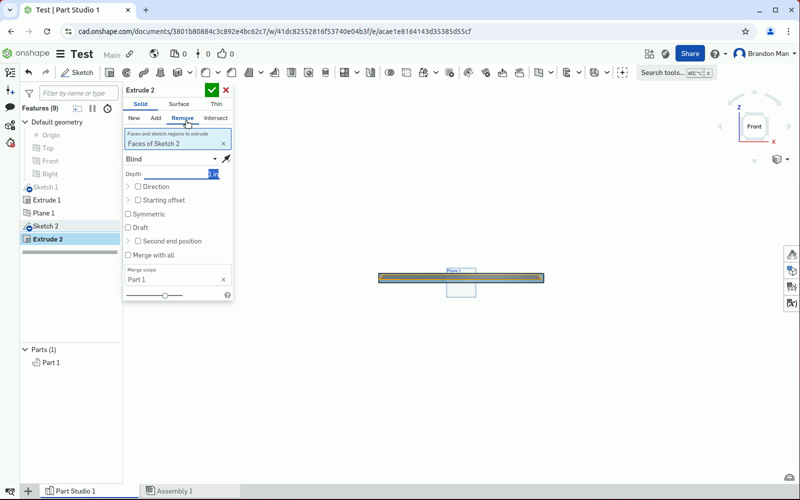
text(30.811)
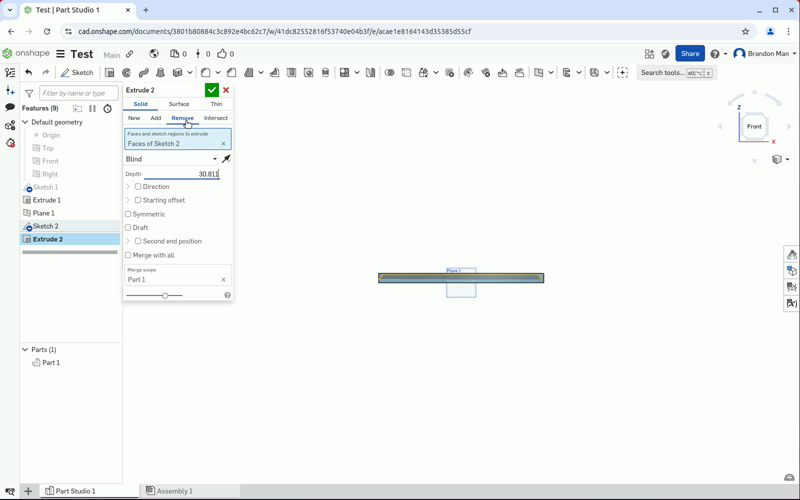
key(tab, 6)
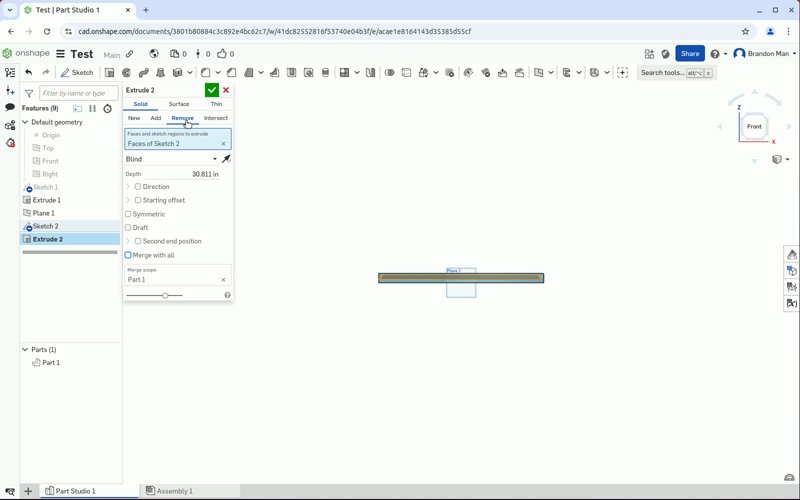
key(space)
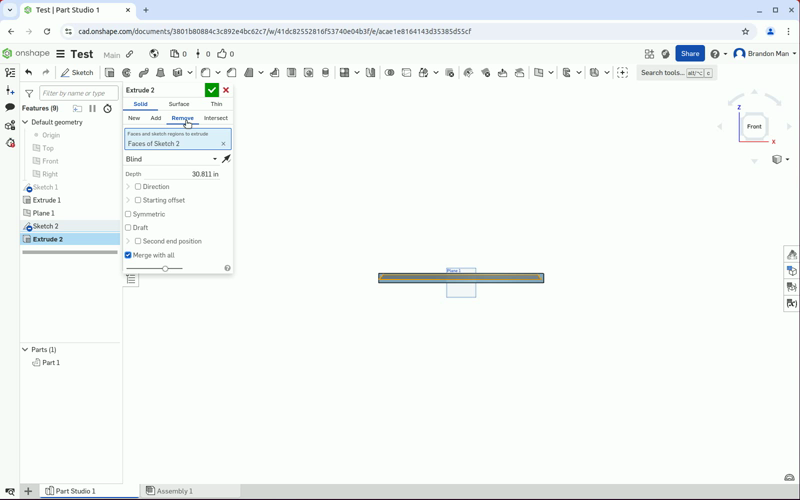
key(enter)
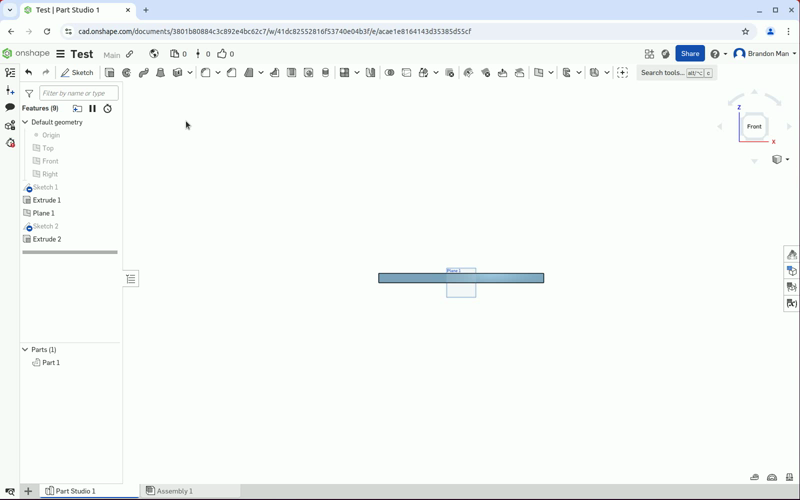
key(shift+h)
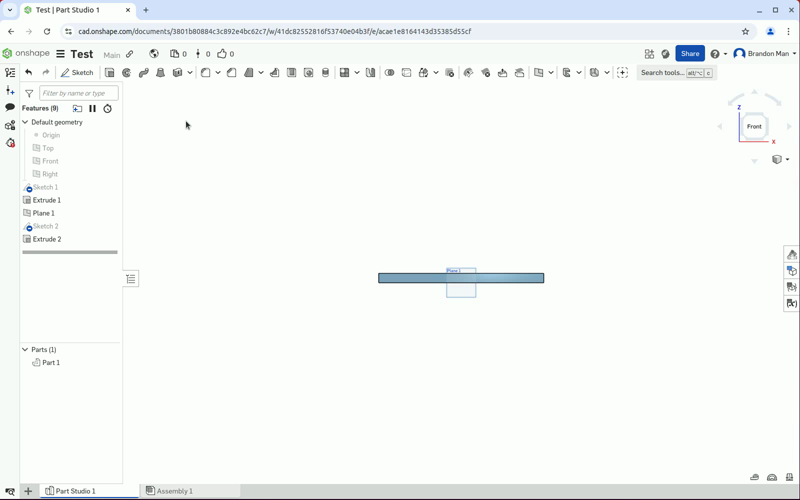
key(shift+h)
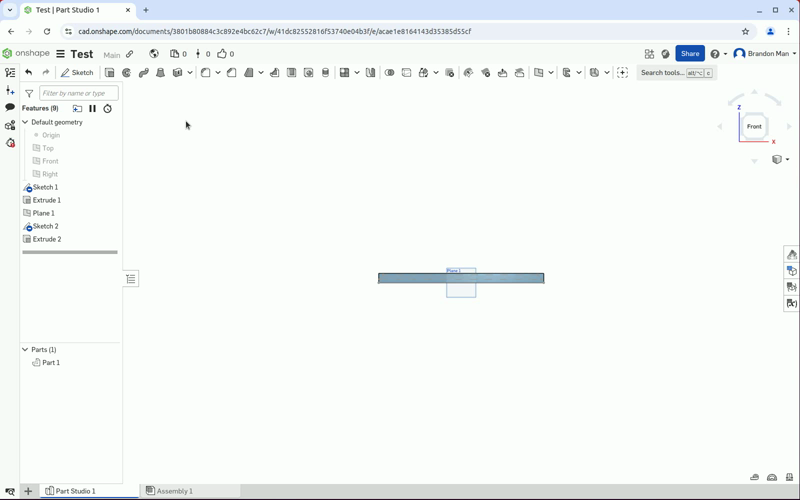
key(shift+7)
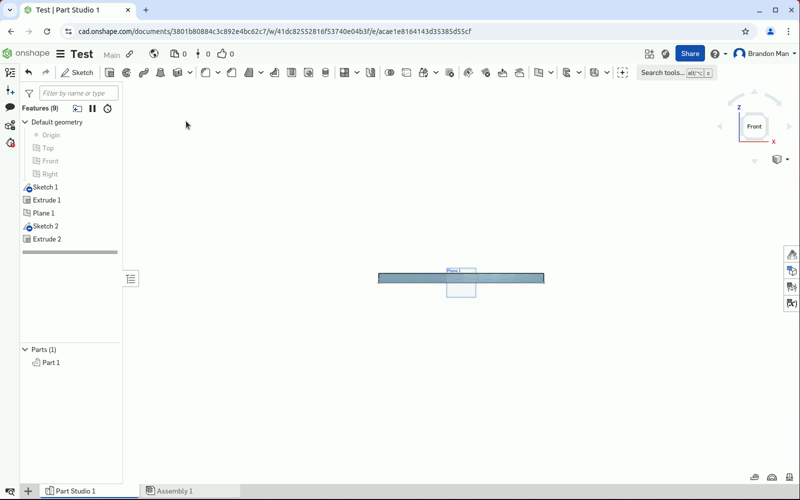
key(left, 2)
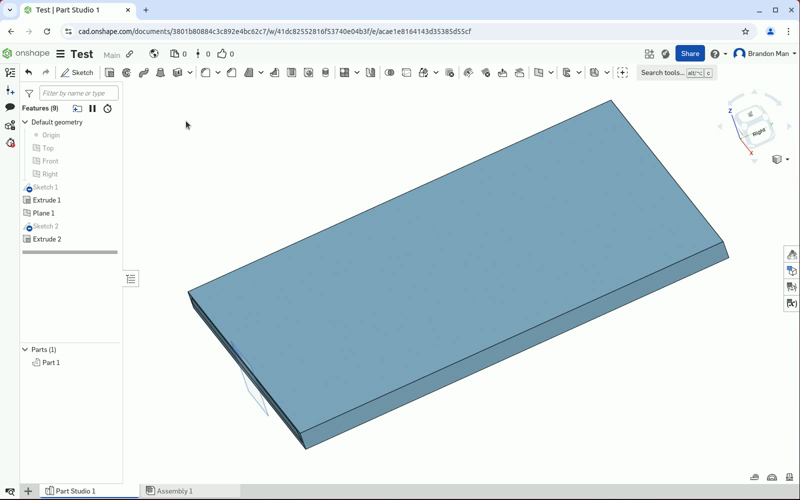
key(down, 2)
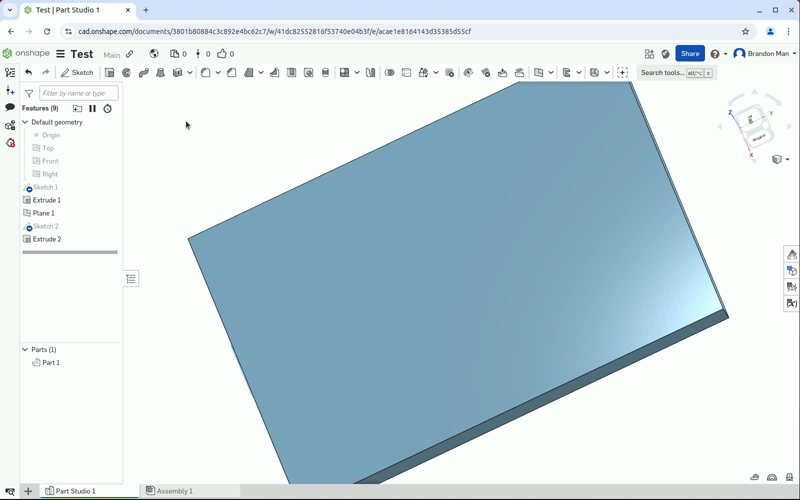
key(up, 2)
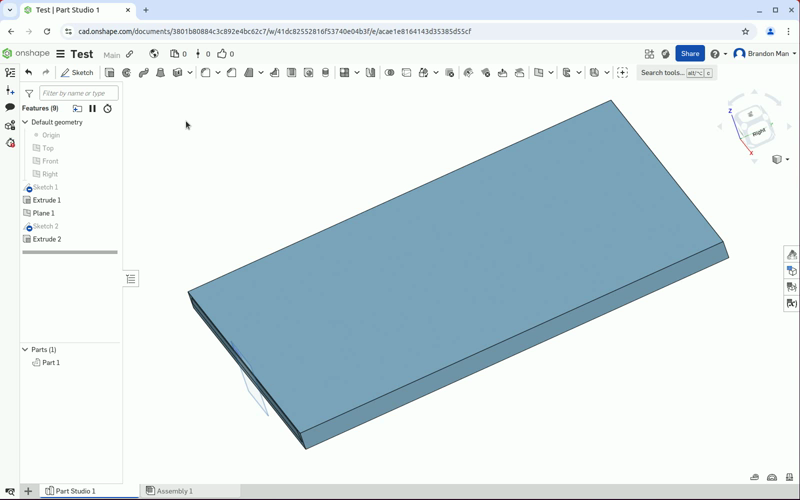
key(right, 2)
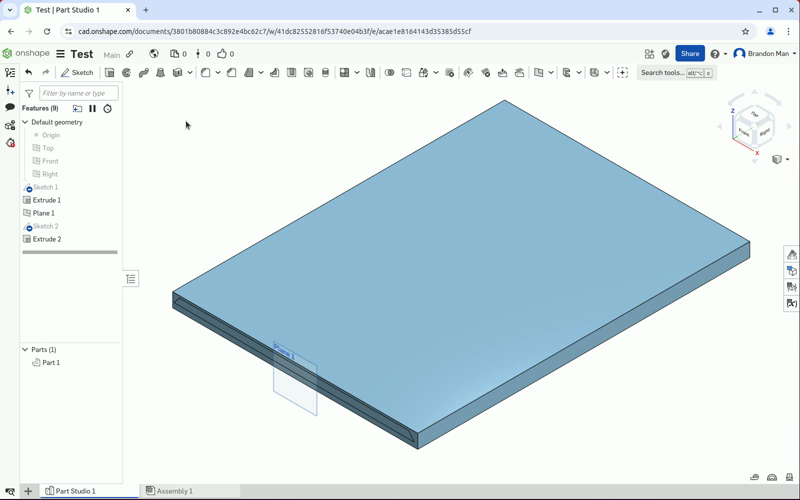
mouse_move(73, 189)
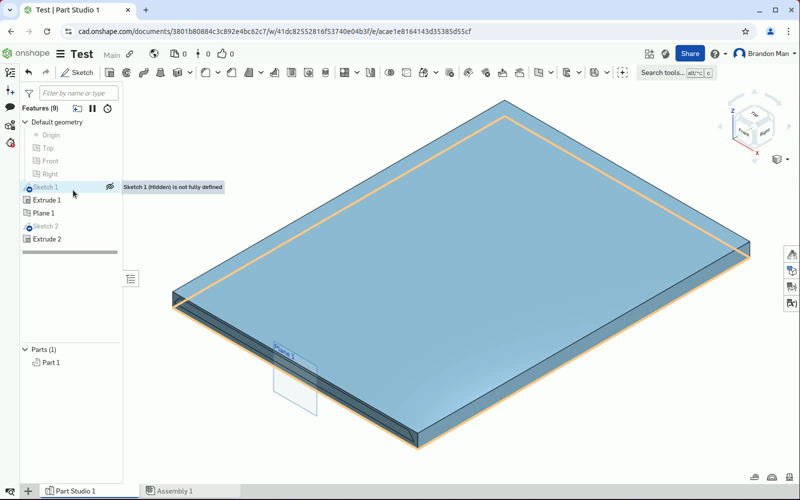
click(73, 189)